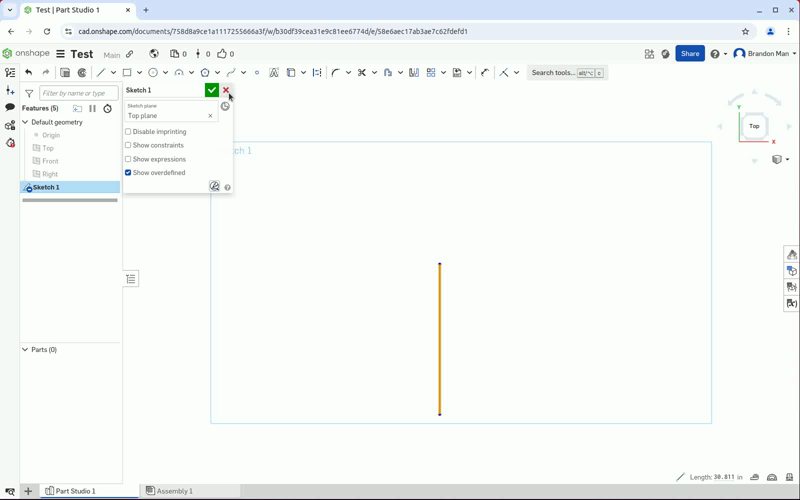
key(shift+h)
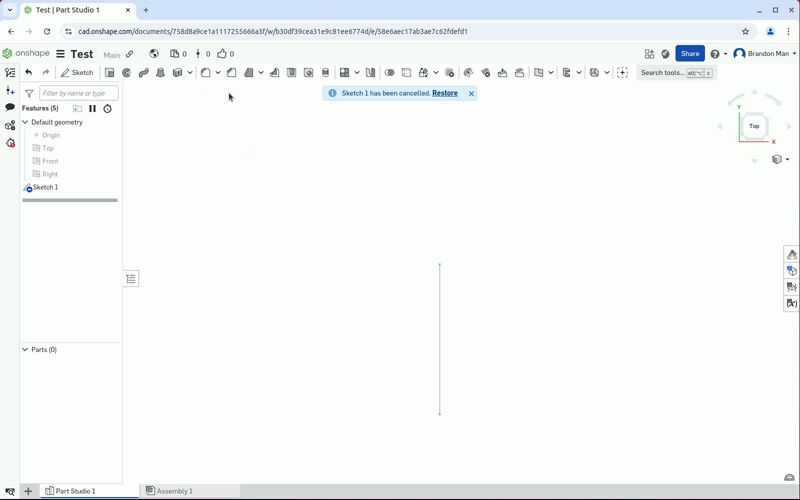
key(shift+s)
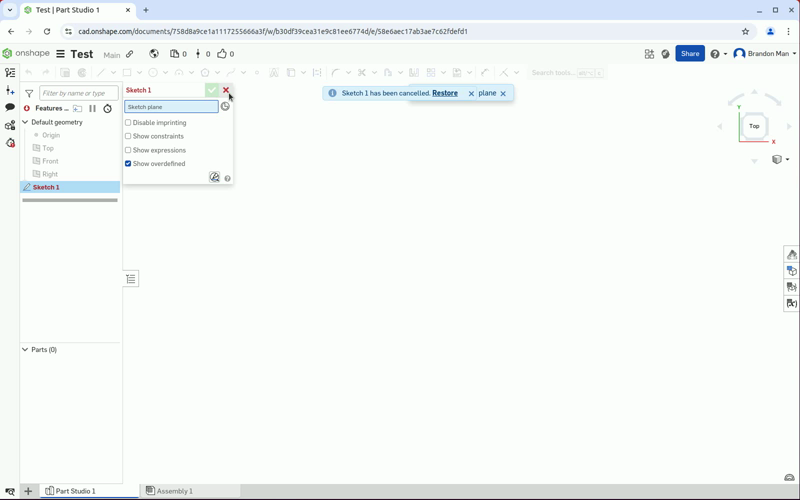
mouse_move(73, 150)
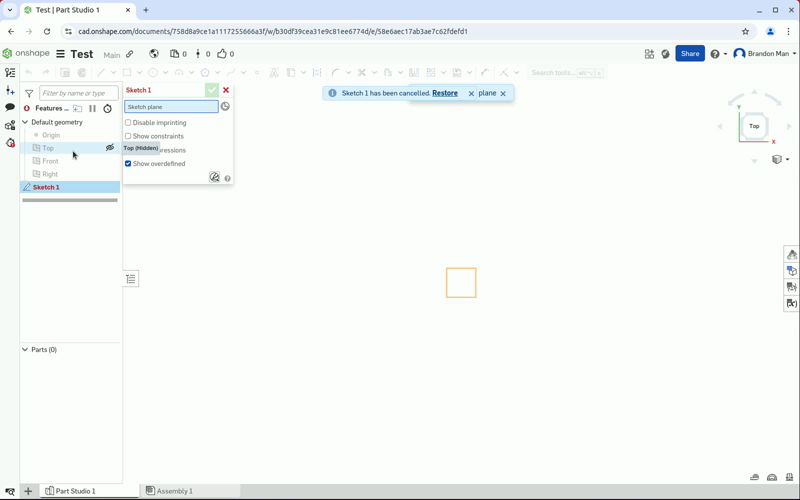
click(73, 150)
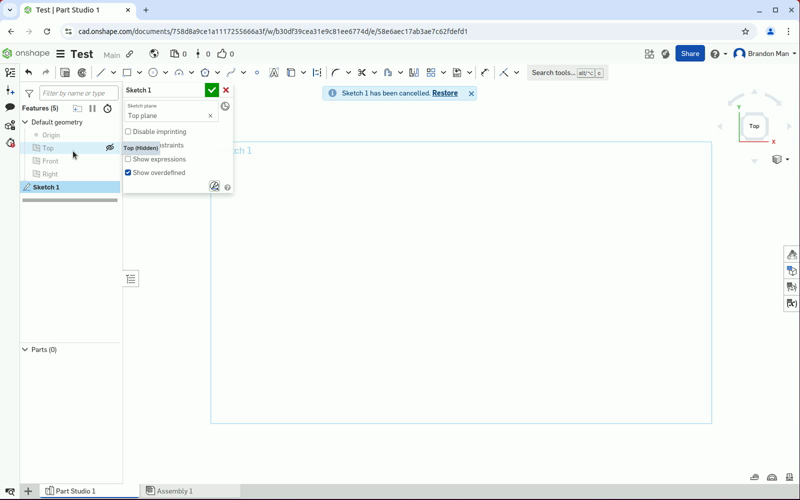
mouse_move(73, 352)
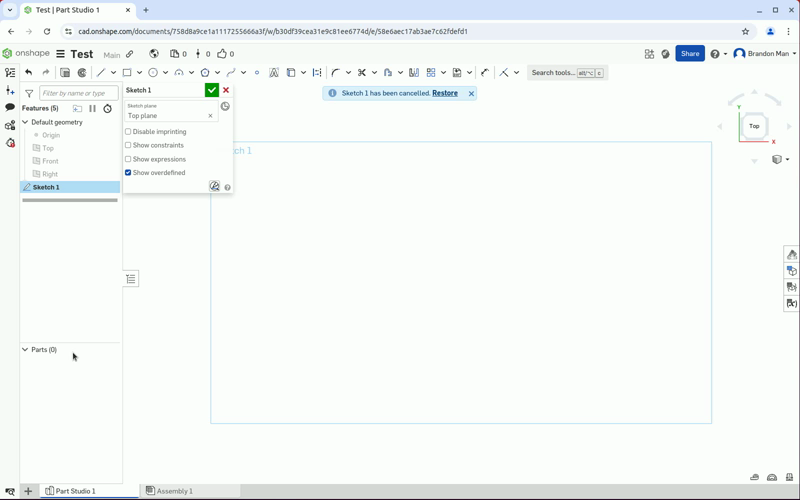
key(y)
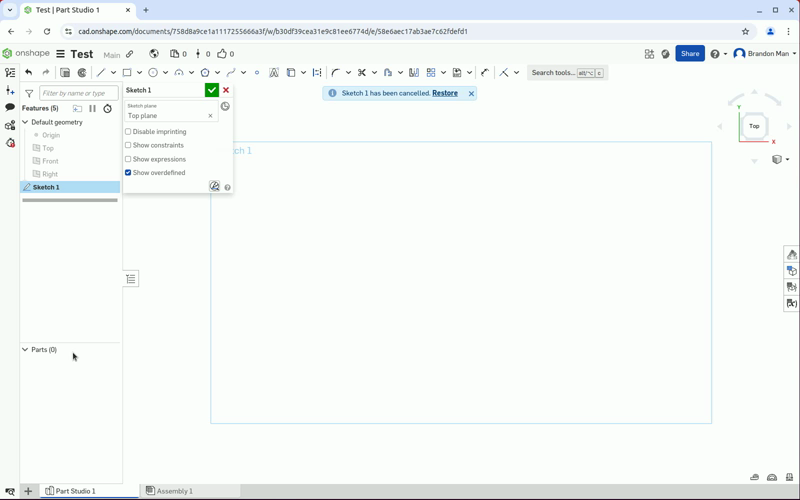
key(l)
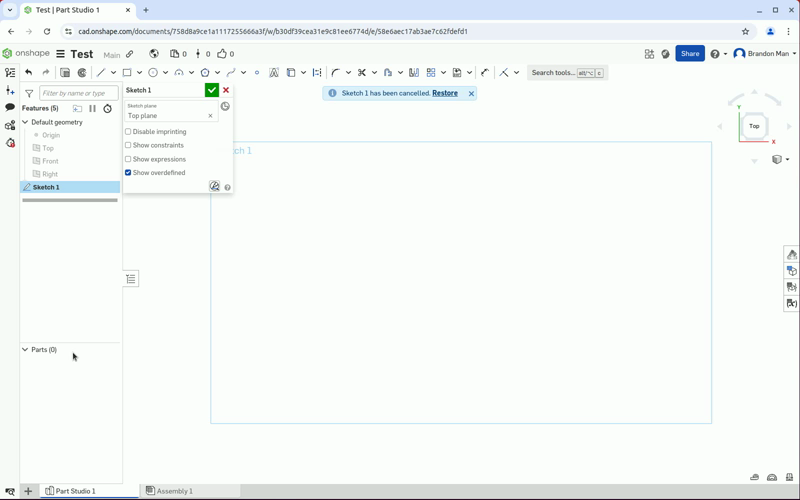
key_down(shift)
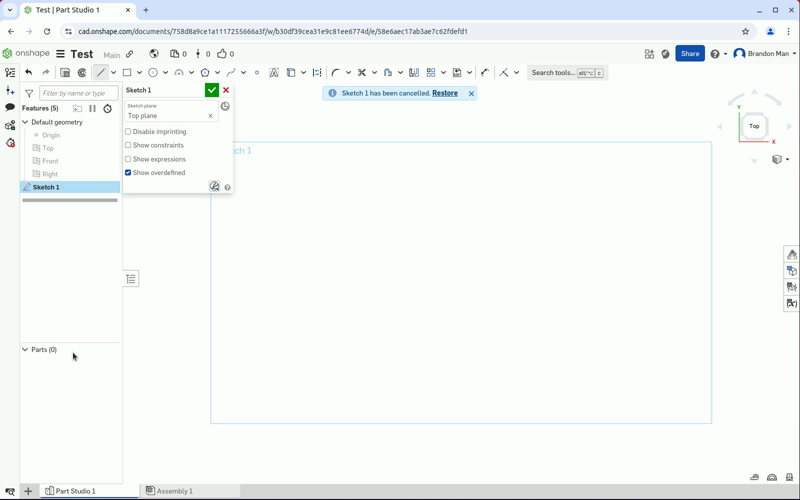
mouse_move(412, 345)
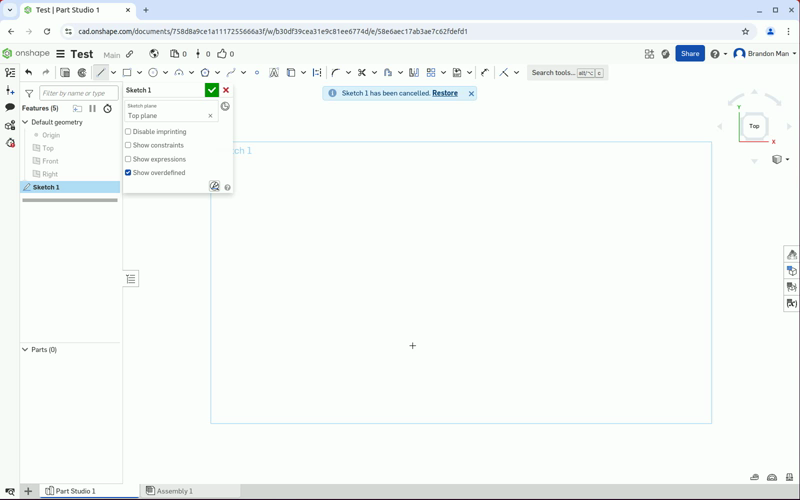
click(412, 345)
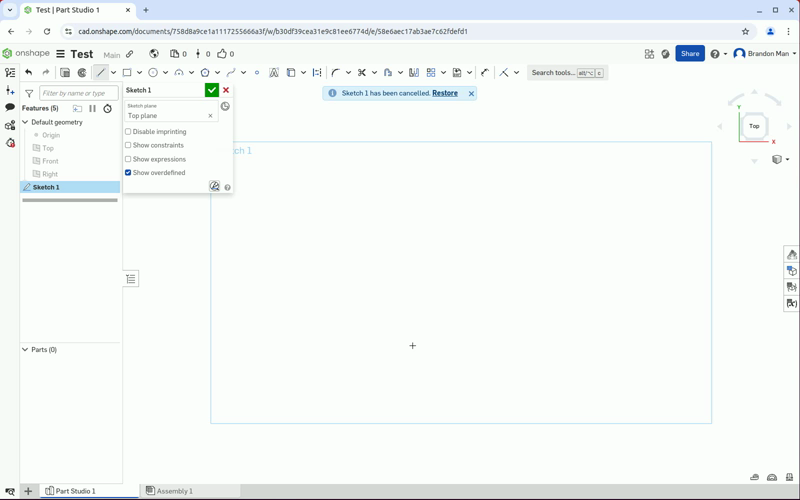
key_up(shift)
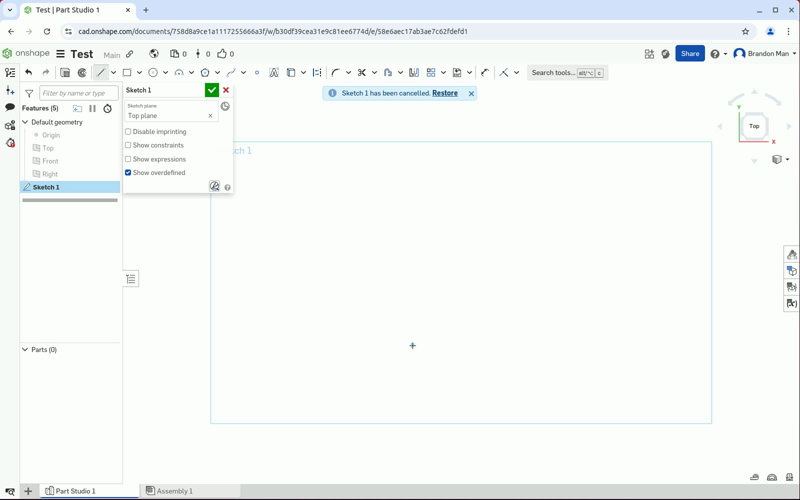
key_down(shift)
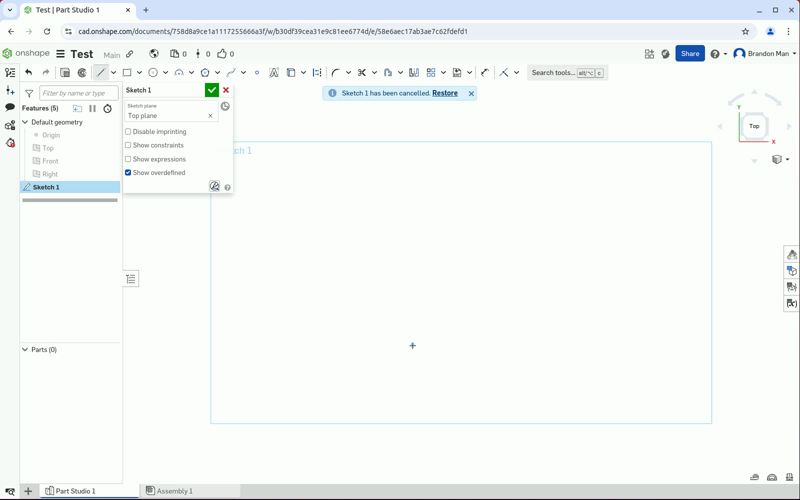
mouse_move(525, 345)
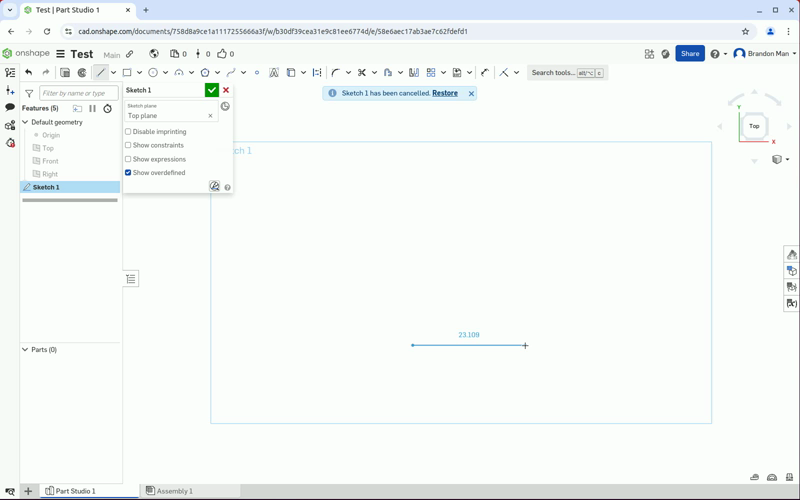
click(525, 345)
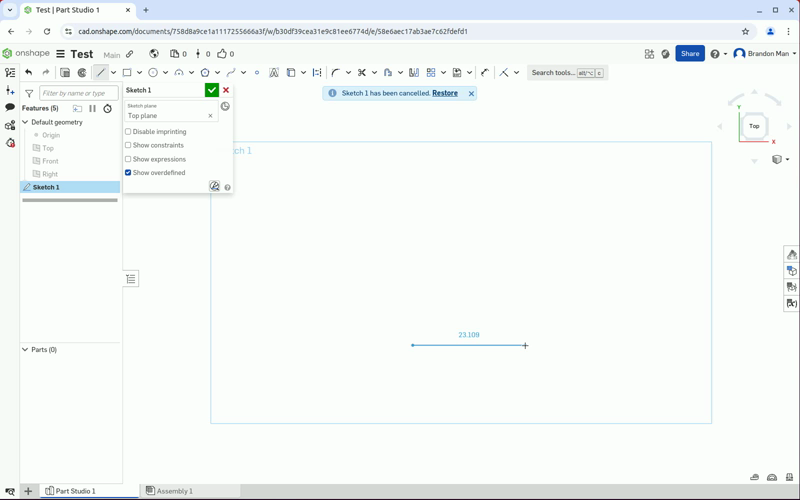
key_up(shift)
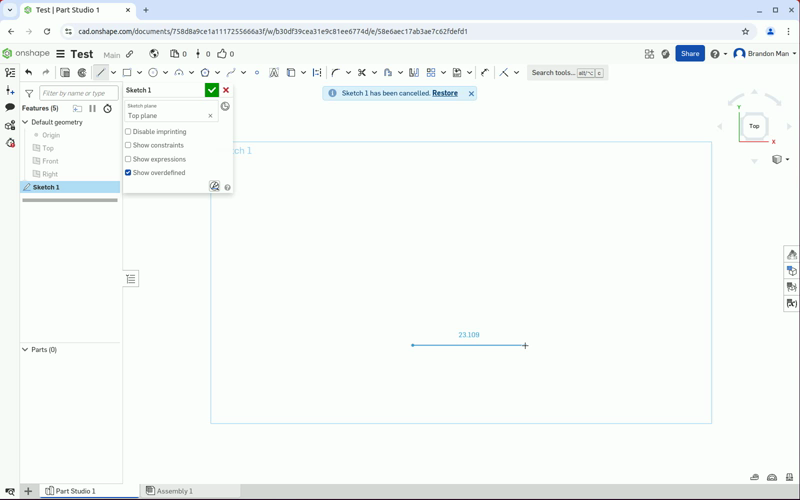
key_down(shift)
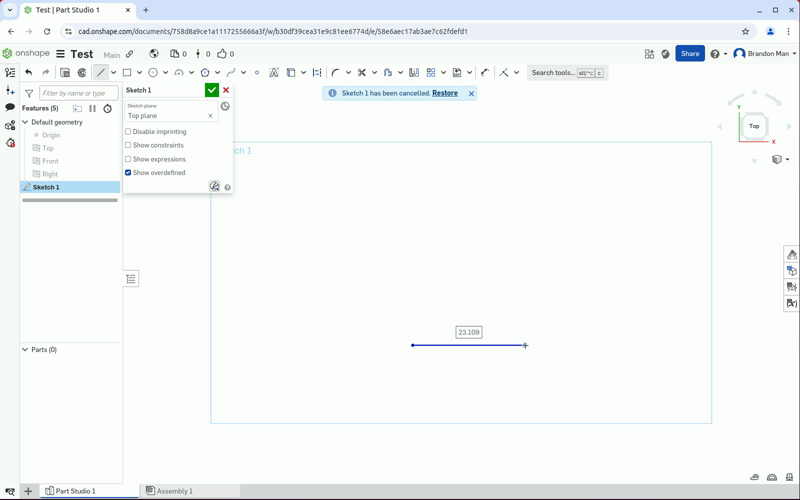
mouse_move(525, 232)
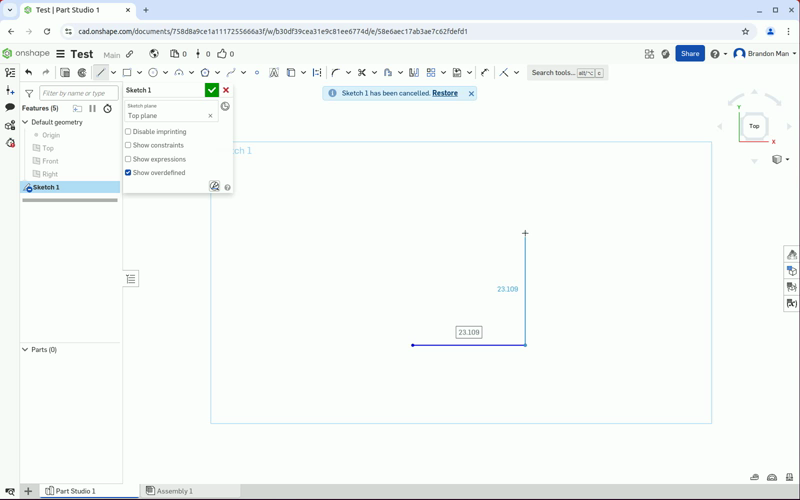
click(525, 232)
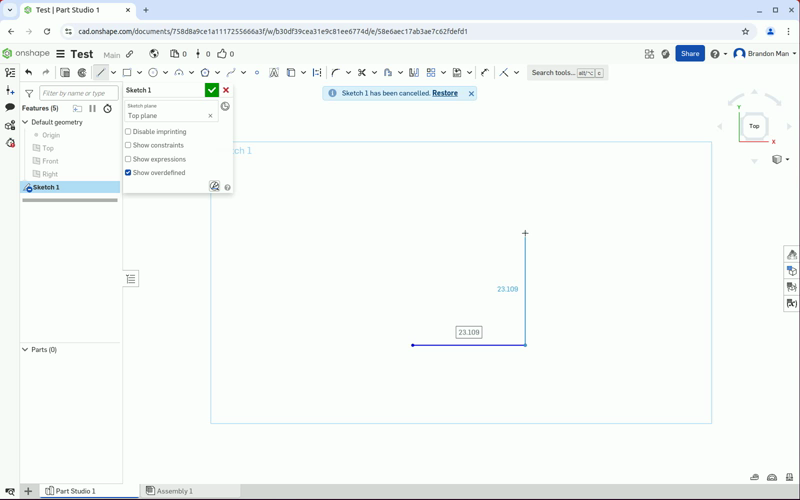
key_up(shift)
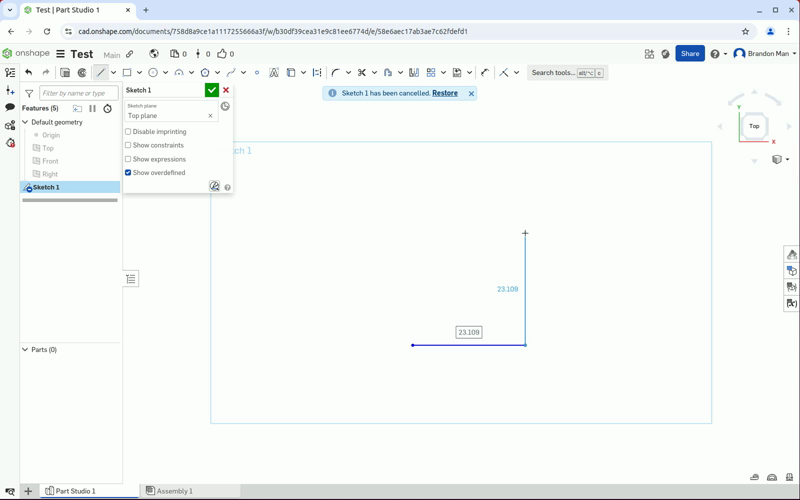
key_down(shift)
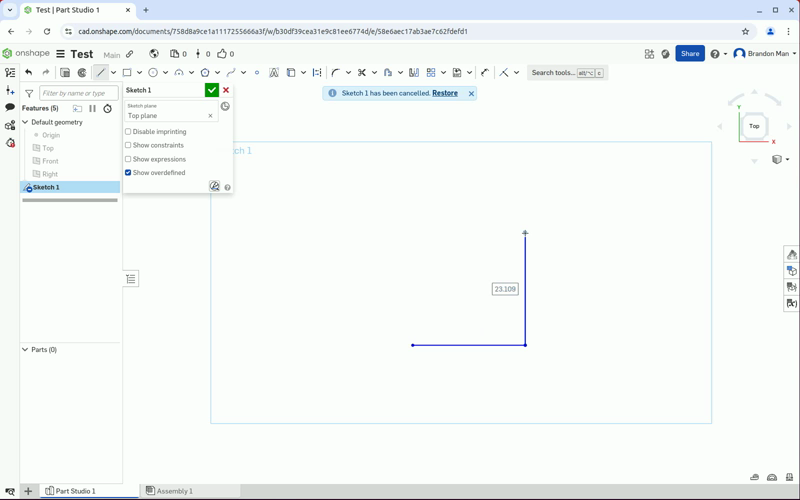
mouse_move(412, 232)
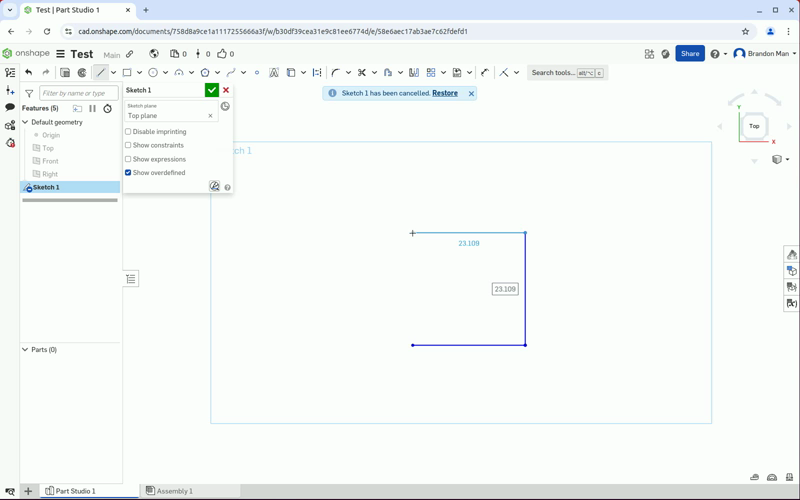
click(412, 232)
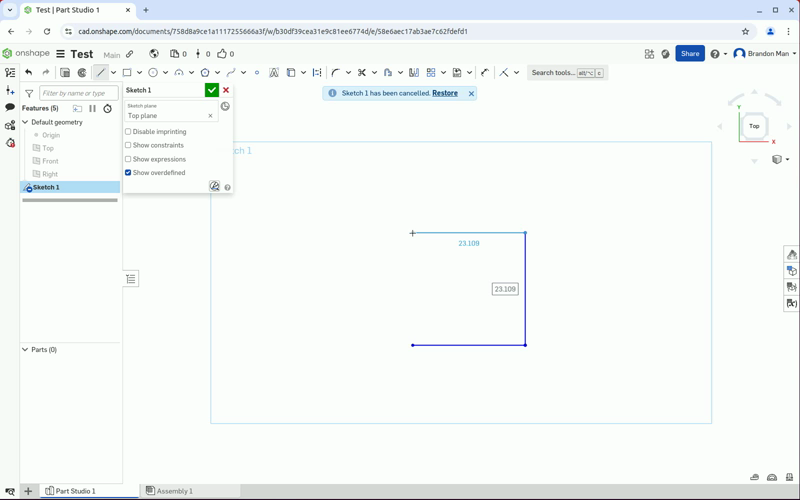
key_up(shift)
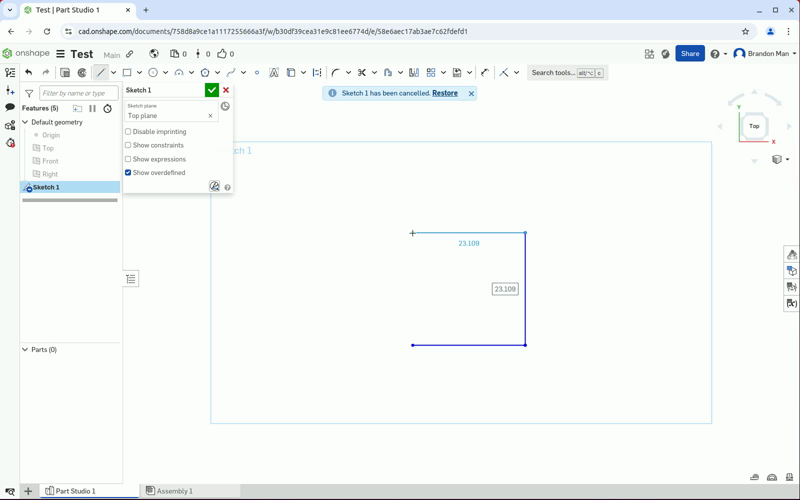
key_down(shift)
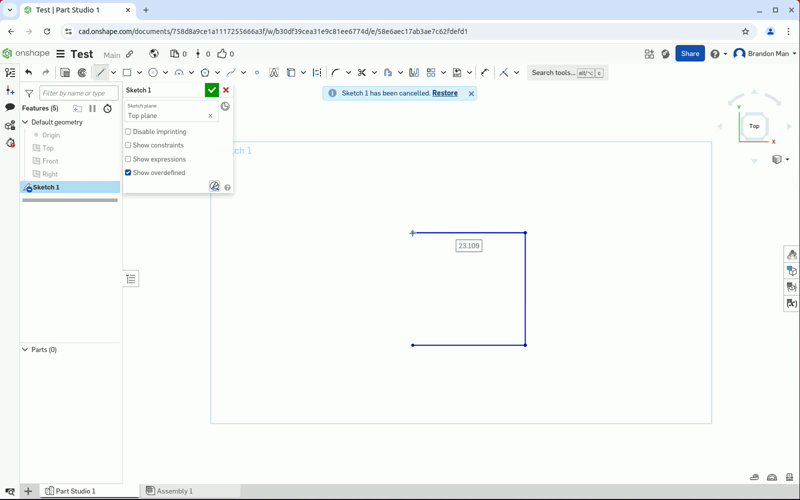
mouse_move(412, 345)
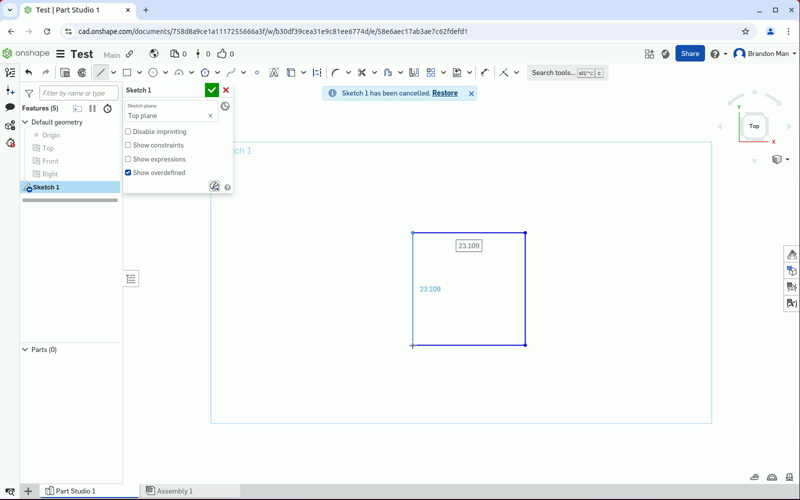
key_up(shift)
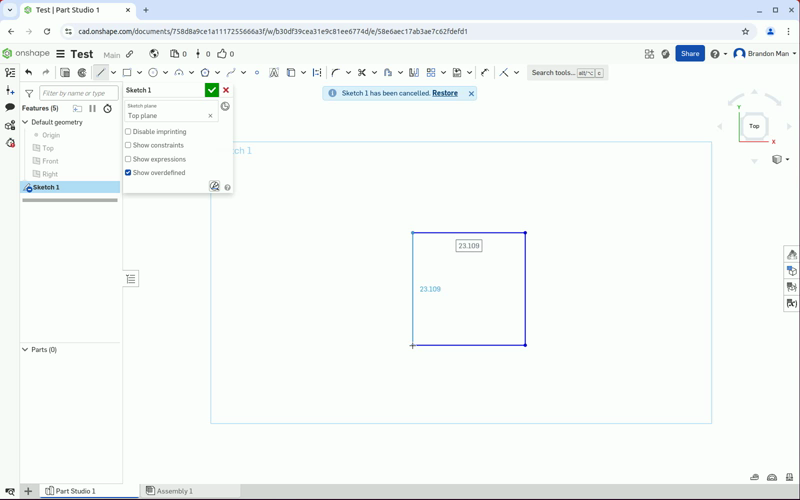
click(412, 345)
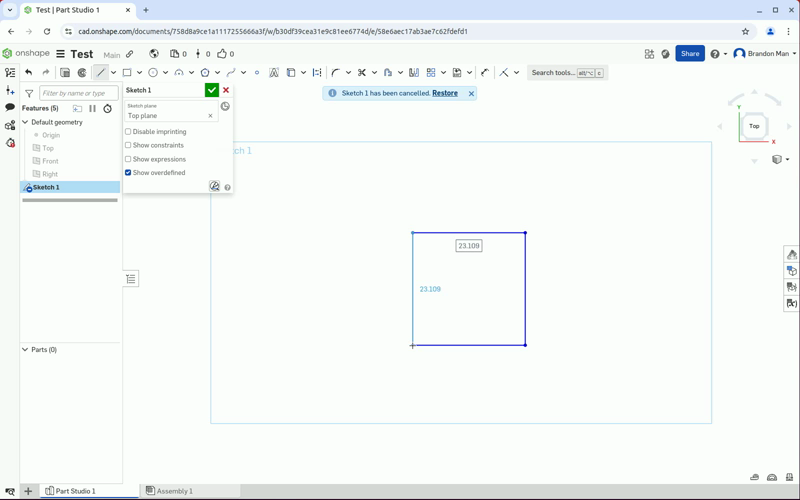
key(esc)
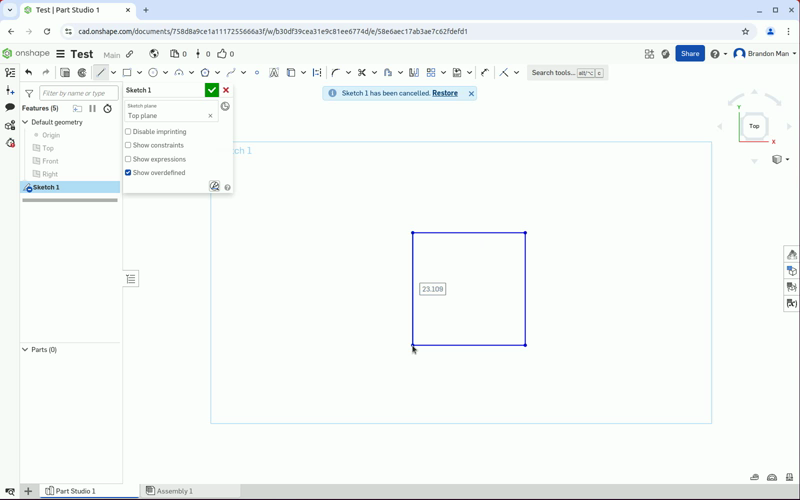
mouse_move(463, 279)
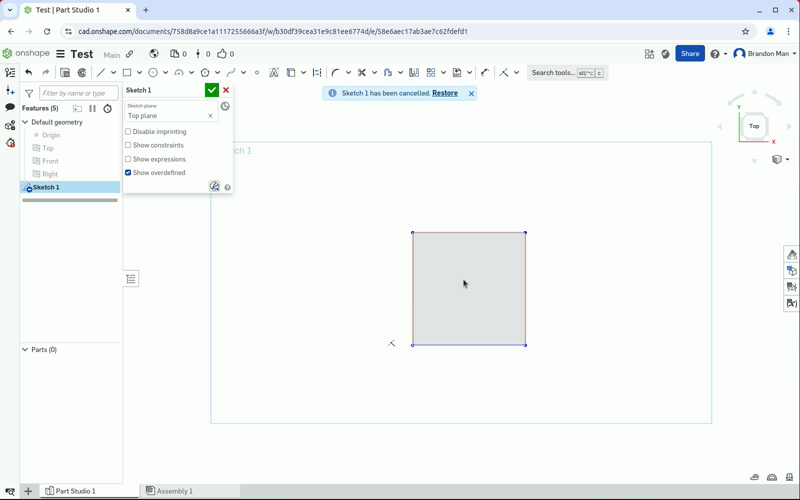
click(463, 279)
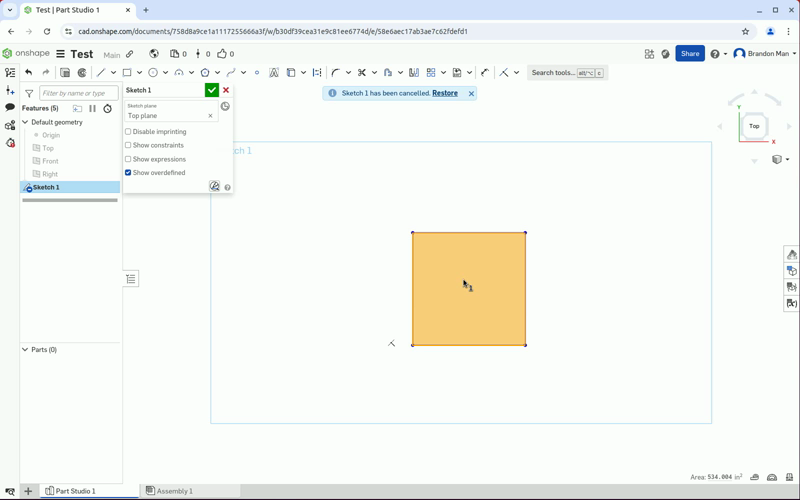
mouse_move(73, 352)
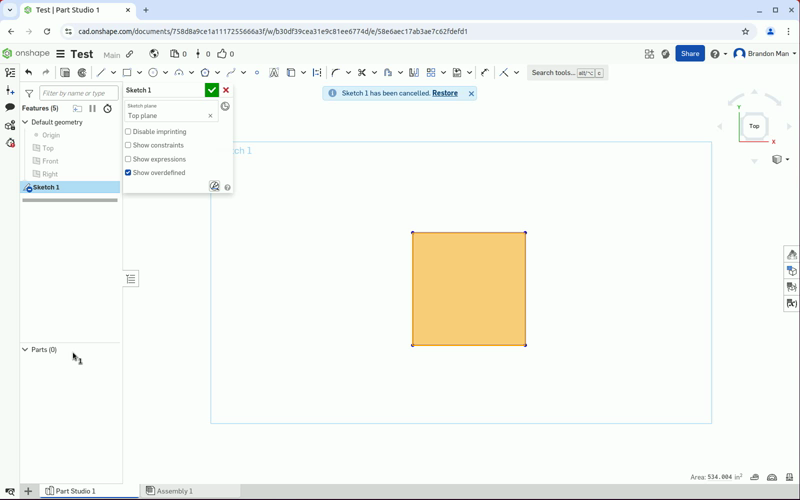
key(shift+y)
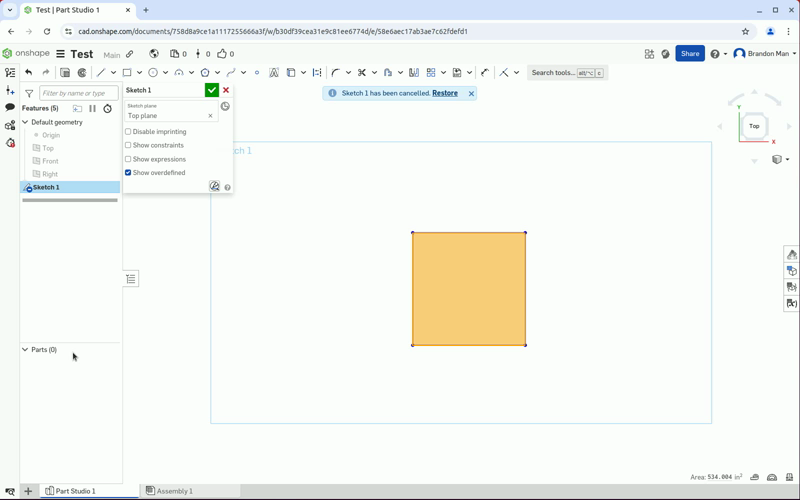
key(shift+e)
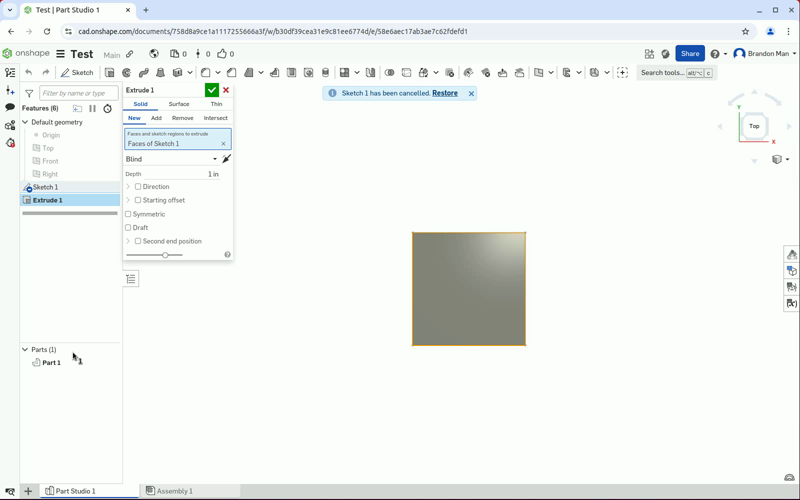
mouse_move(143, 106)
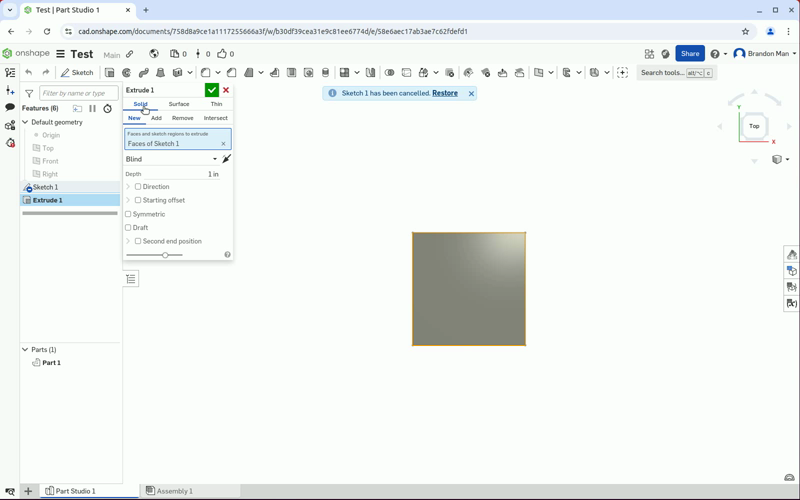
click(143, 106)
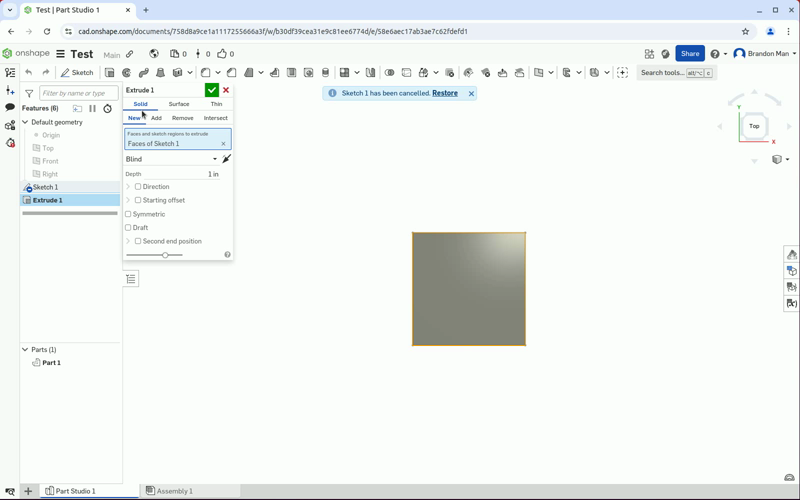
mouse_move(137, 120)
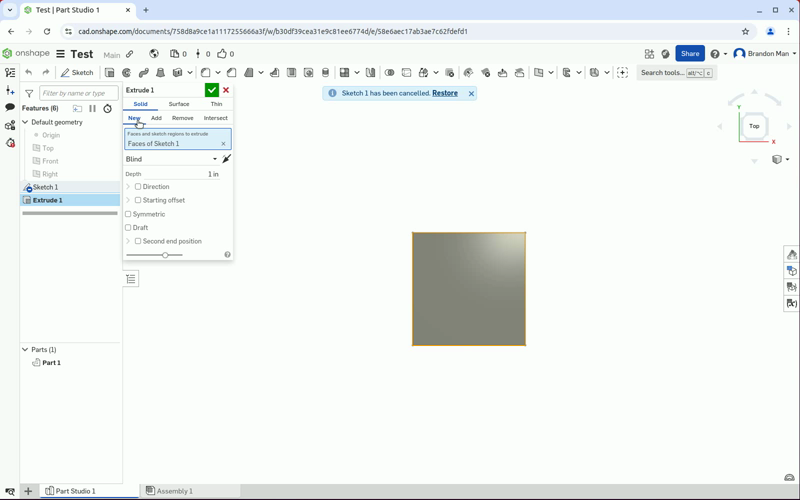
click(137, 120)
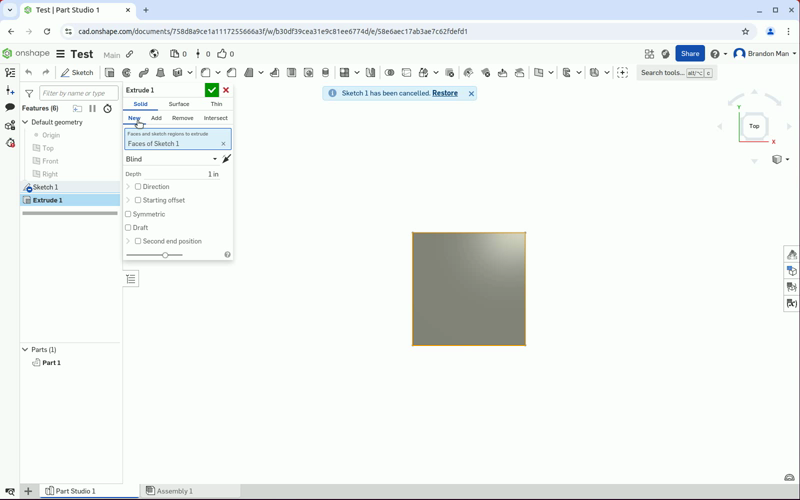
key(tab, 4)
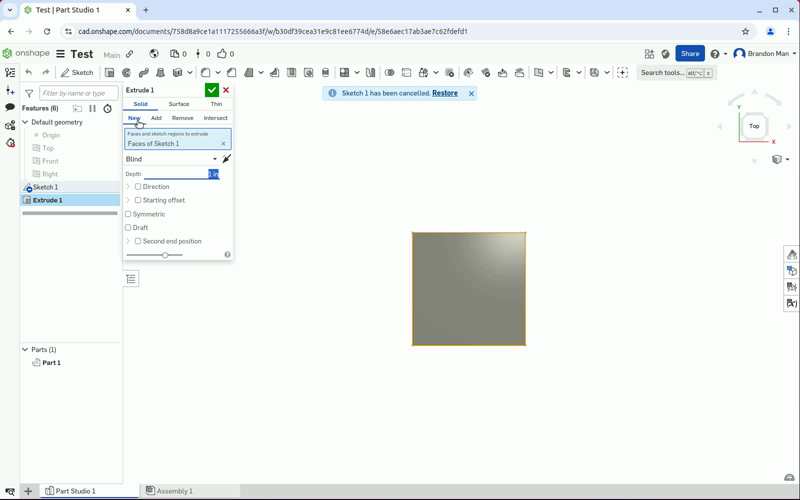
text(23.108)
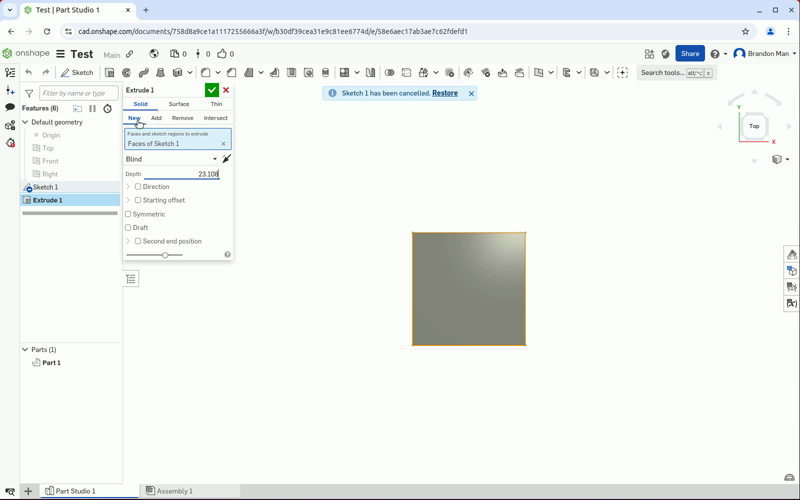
key(enter)
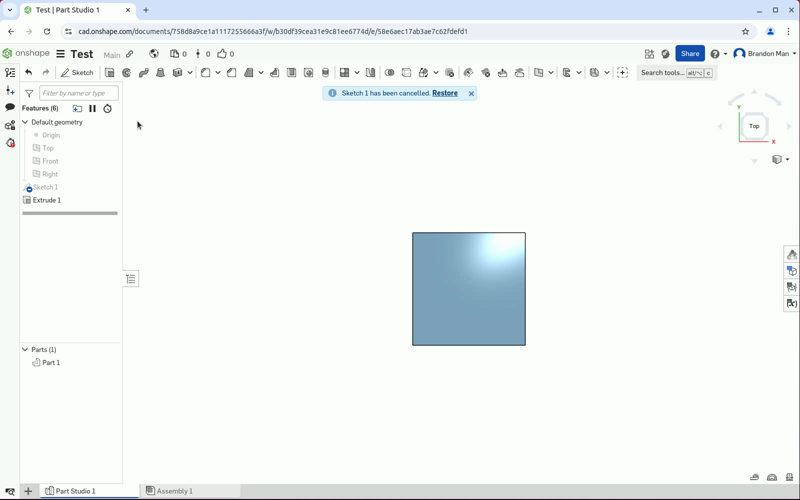
key(shift+h)
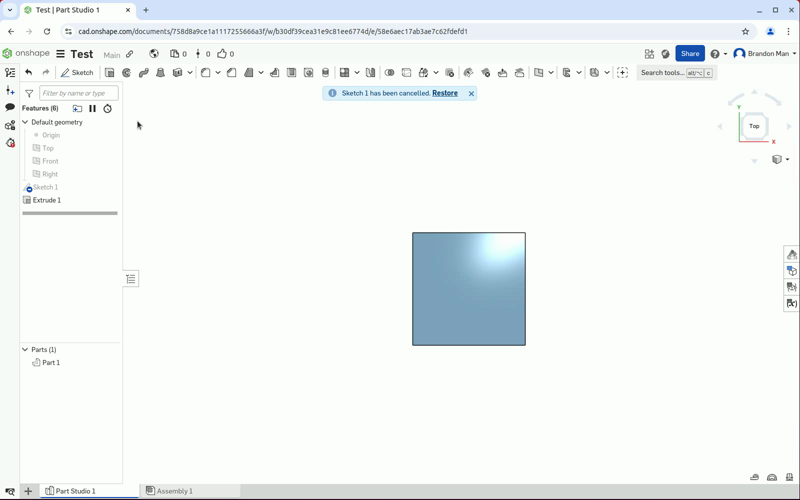
key(shift+h)
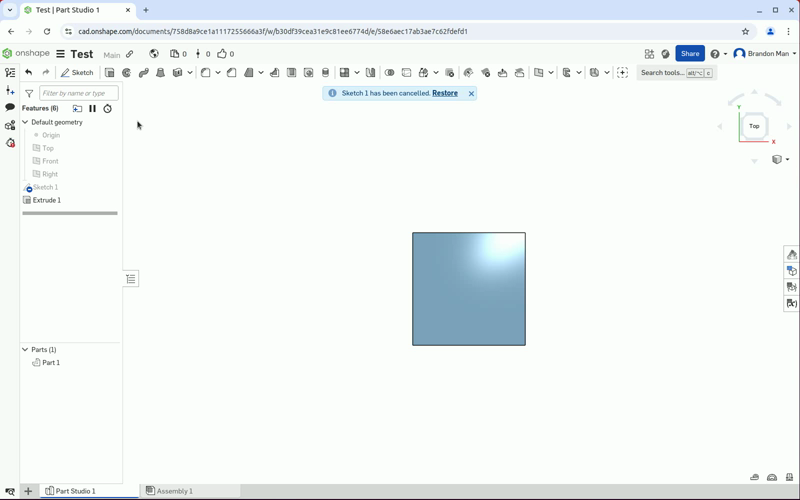
mouse_move(73, 189)
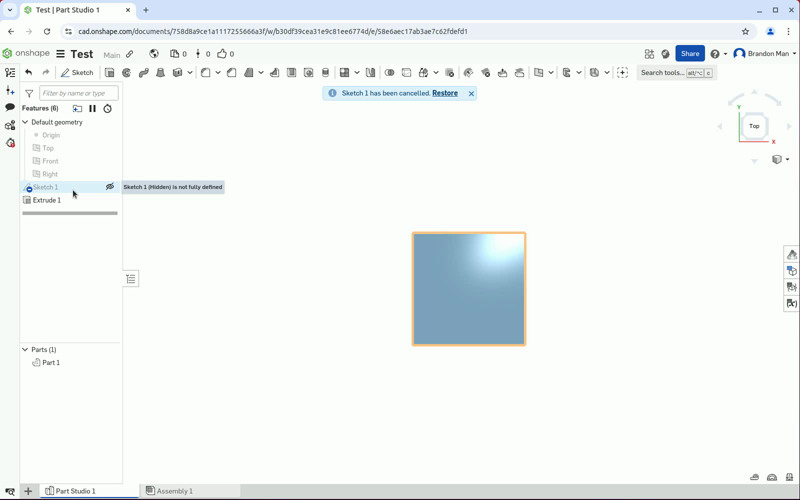
click(73, 189)
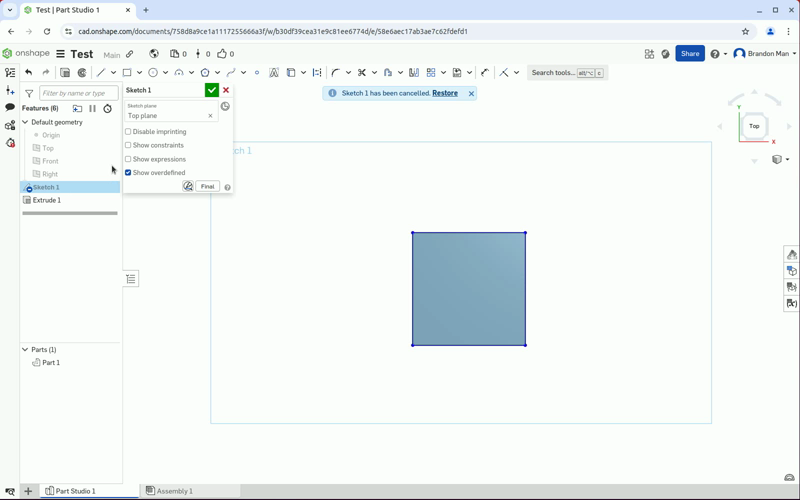
mouse_move(229, 92)
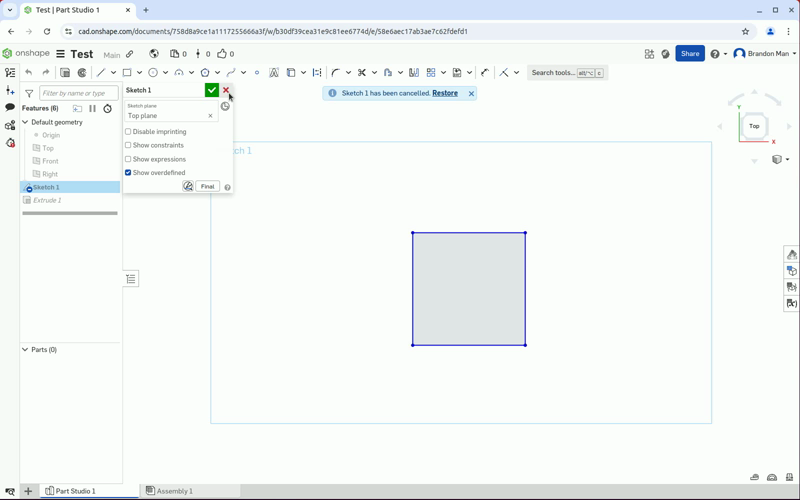
click(229, 92)
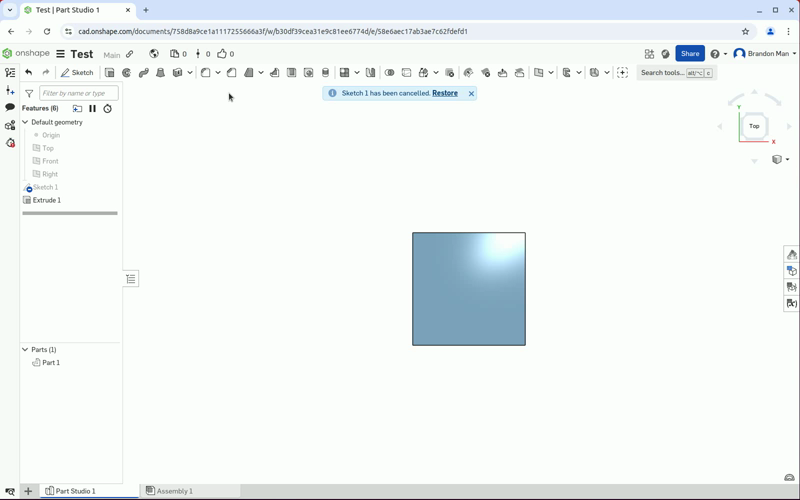
mouse_move(73, 352)
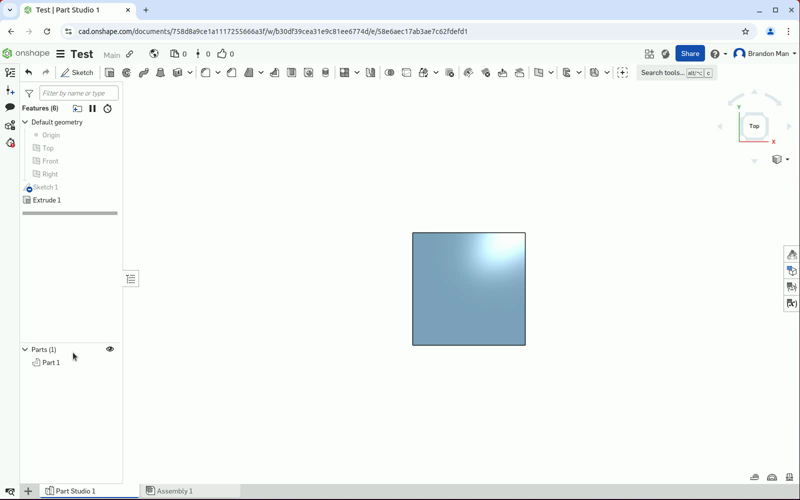
key(y)
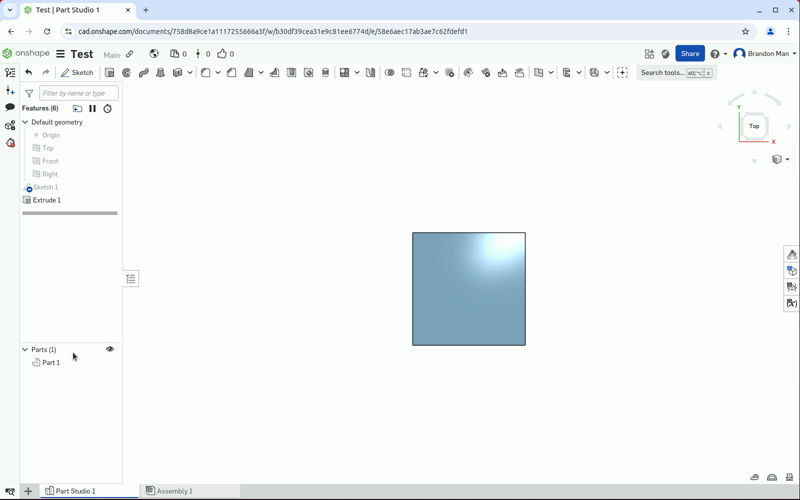
key(shift+p)
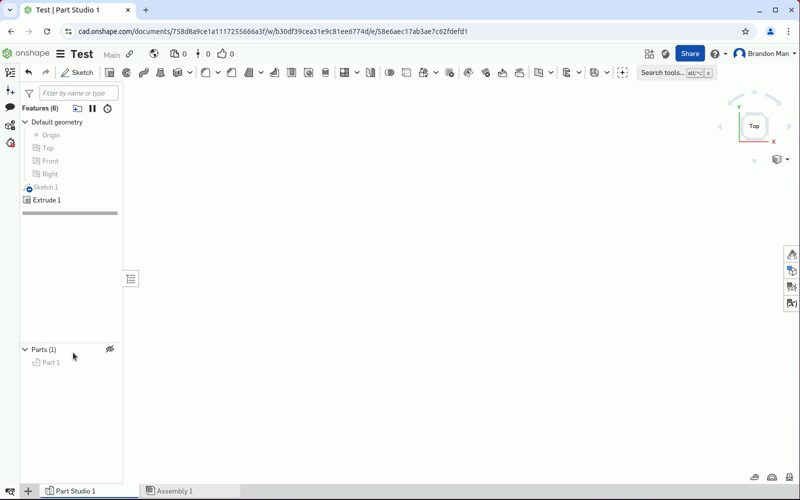
key(space)
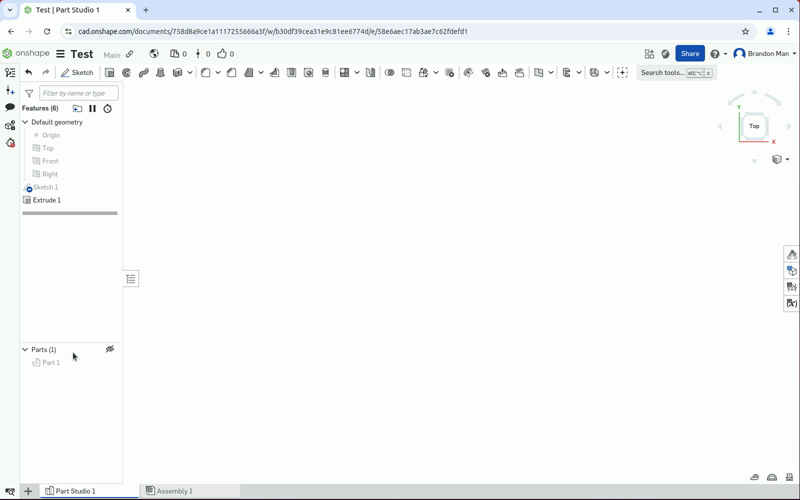
key_down(shift)
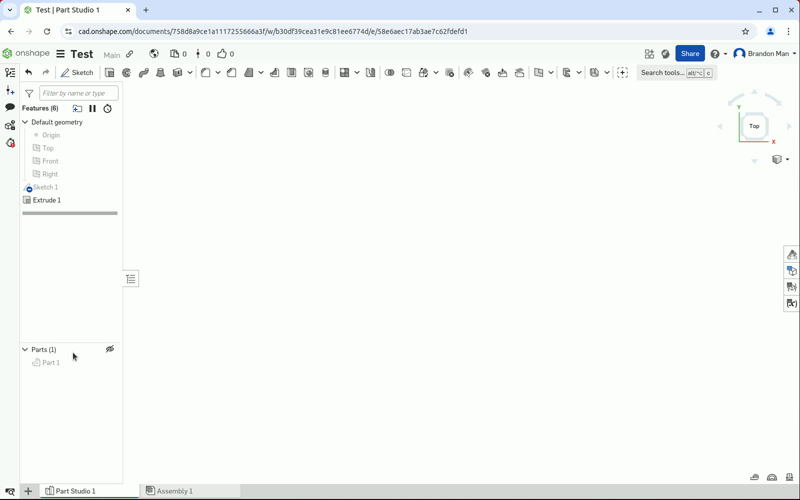
key(up)
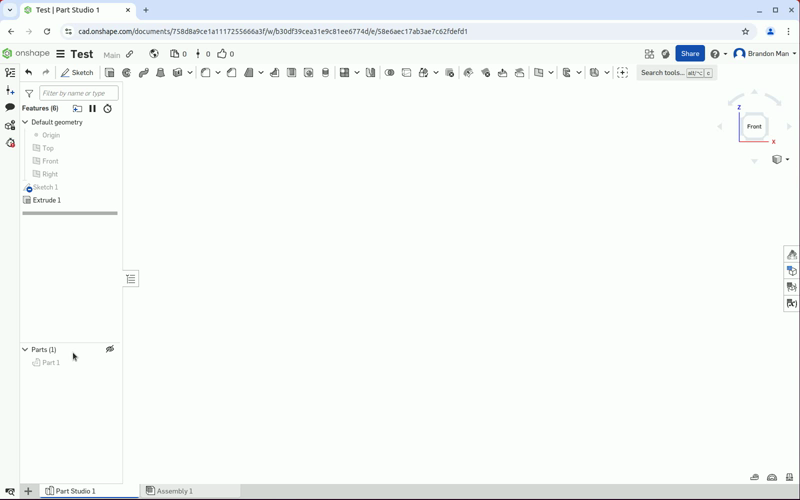
key_up(shift)
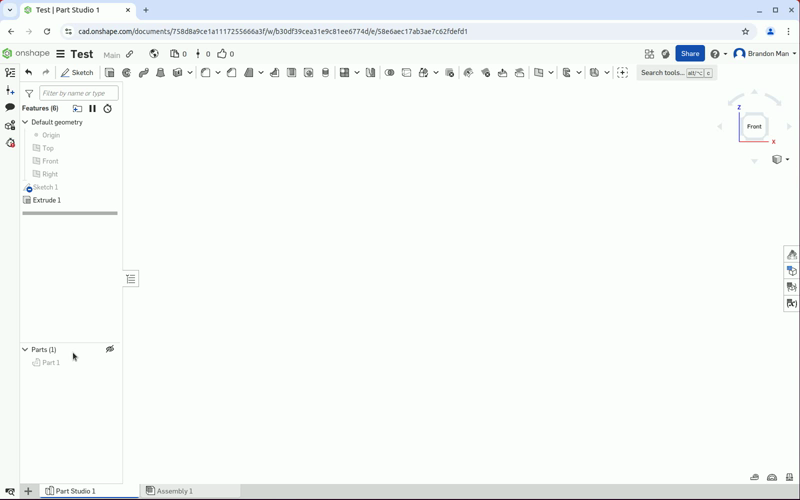
mouse_move(73, 352)
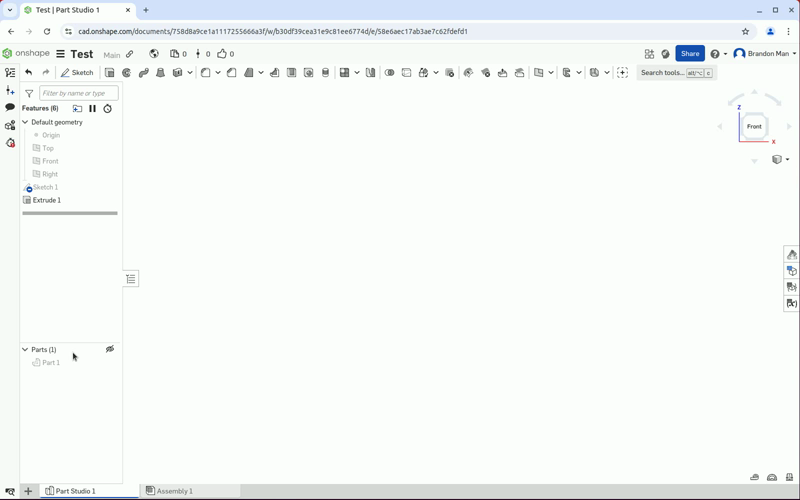
key(shift+y)
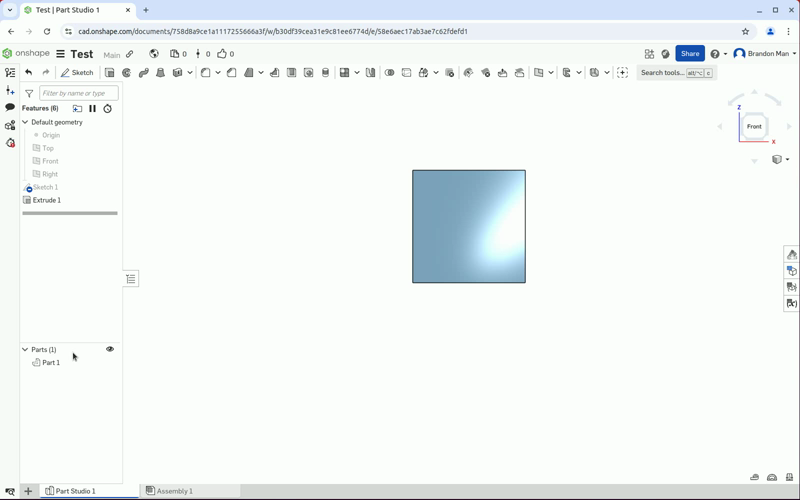
mouse_move(541, 75)
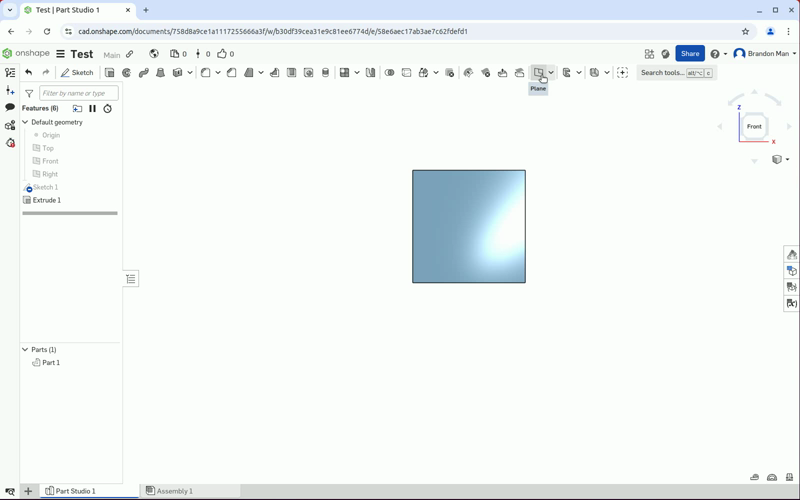
click(541, 75)
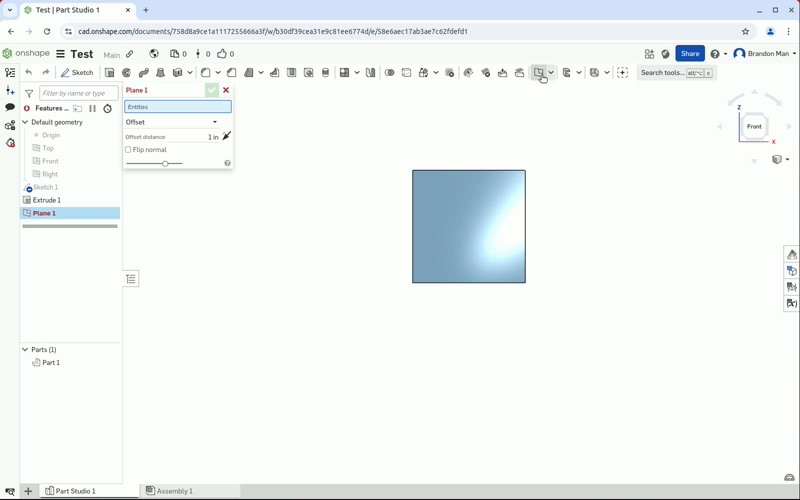
mouse_move(73, 163)
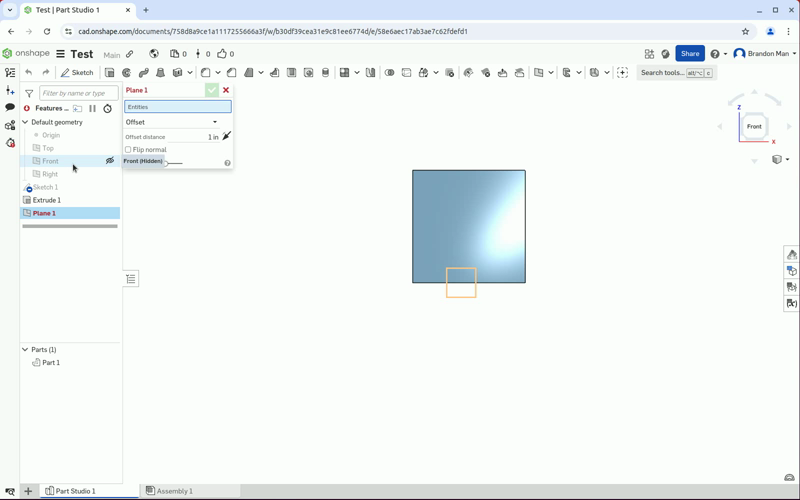
click(73, 163)
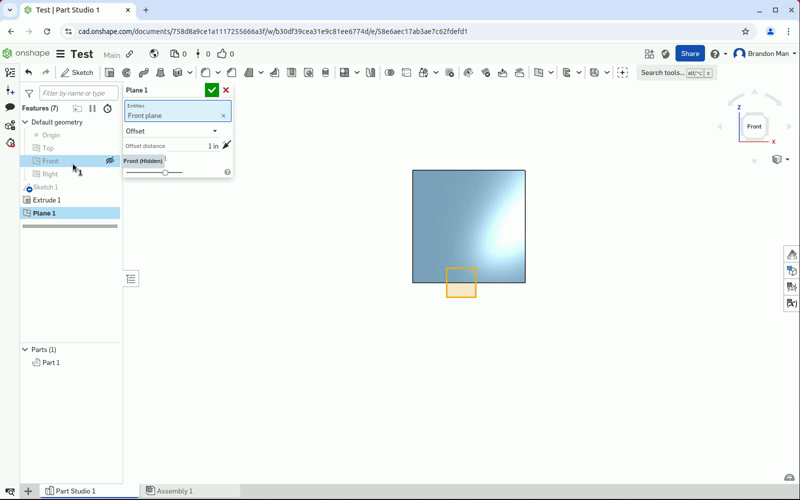
key(tab, 2)
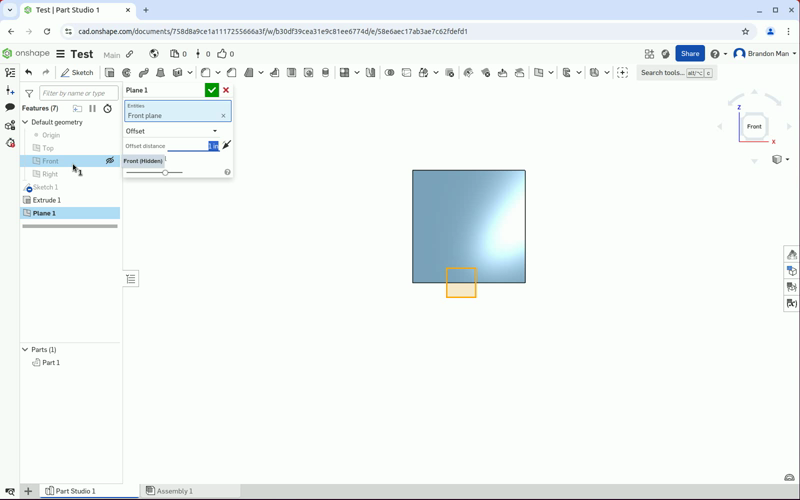
text(12.756)
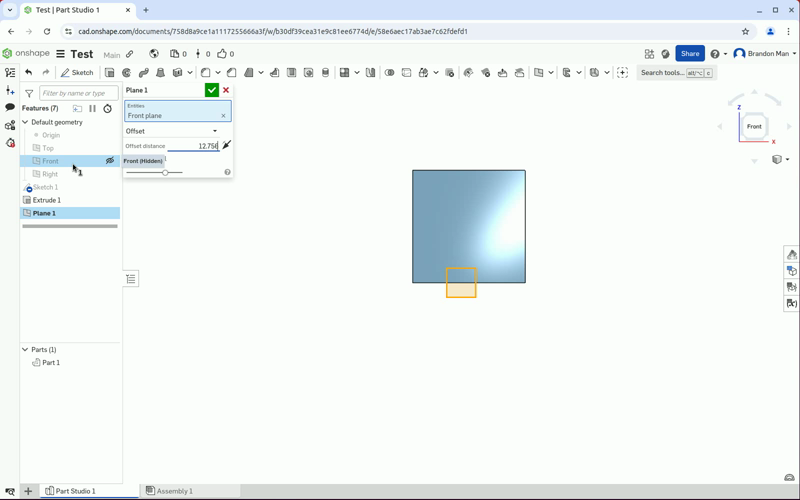
key(enter, 2)
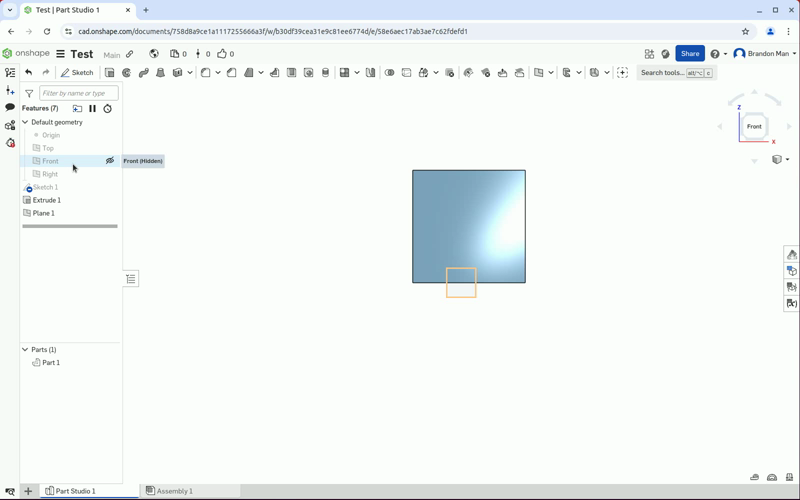
key(shift+s)
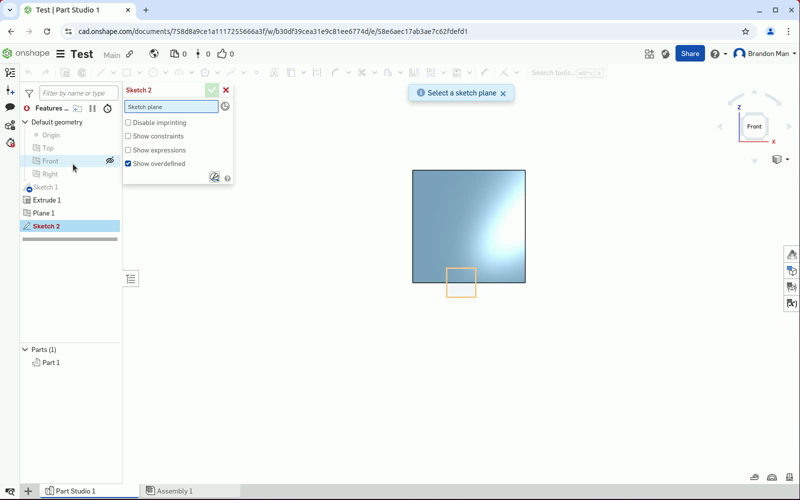
mouse_move(73, 215)
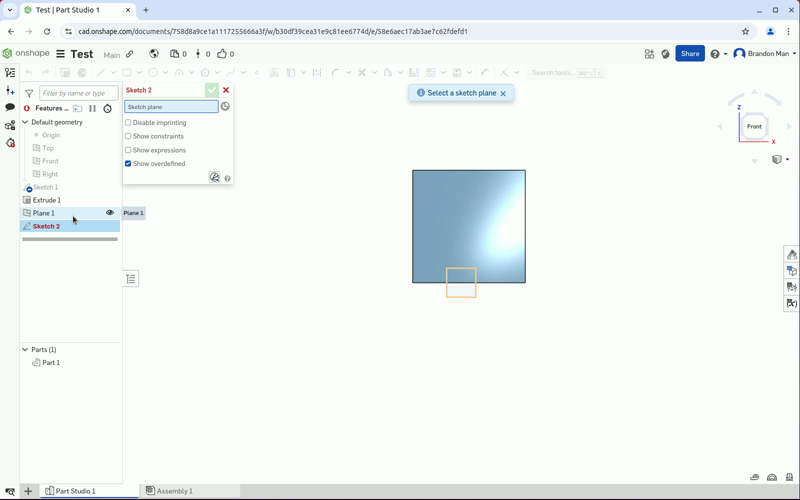
click(73, 215)
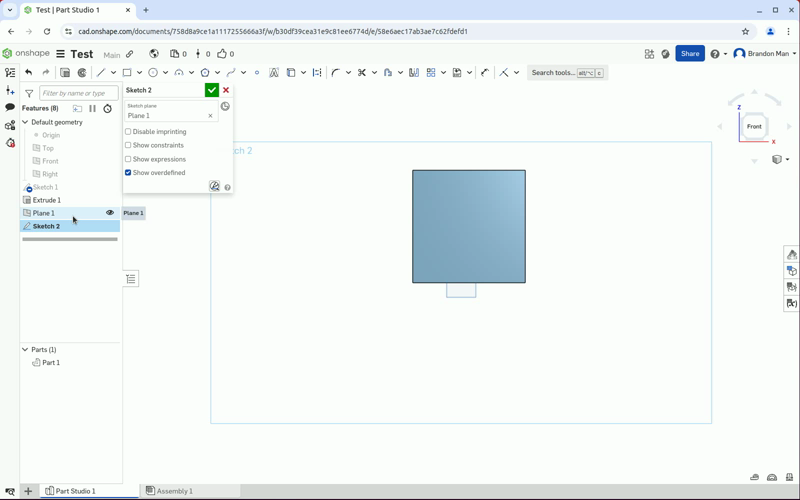
mouse_move(73, 352)
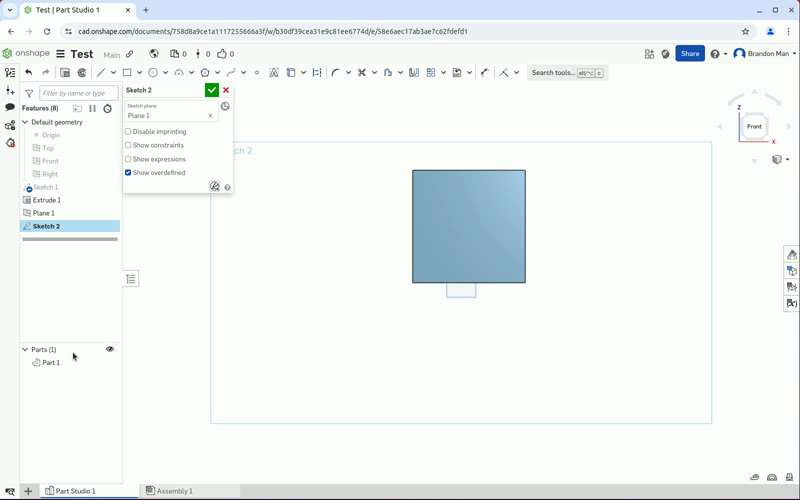
key(y)
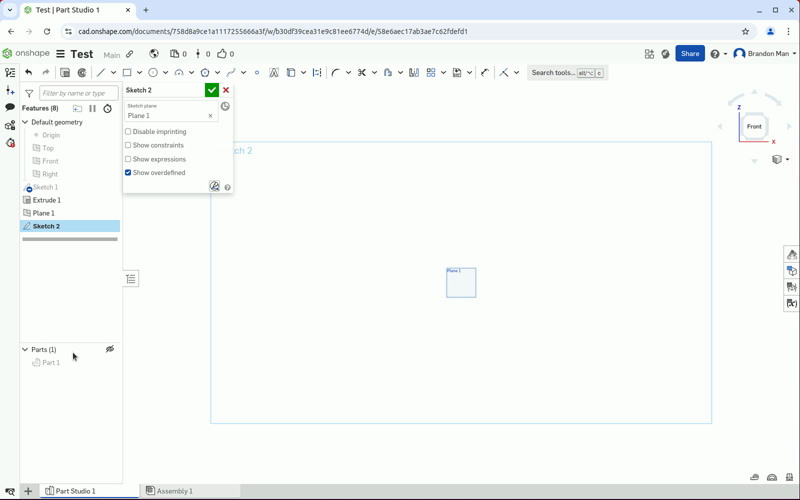
key(l)
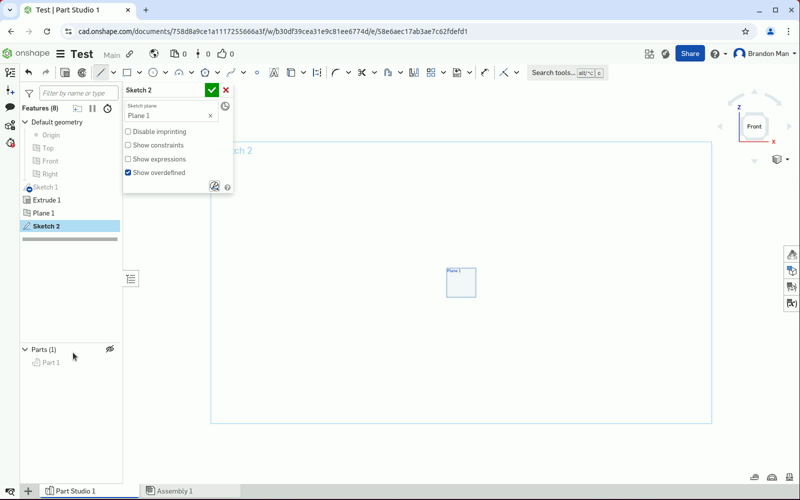
key_down(shift)
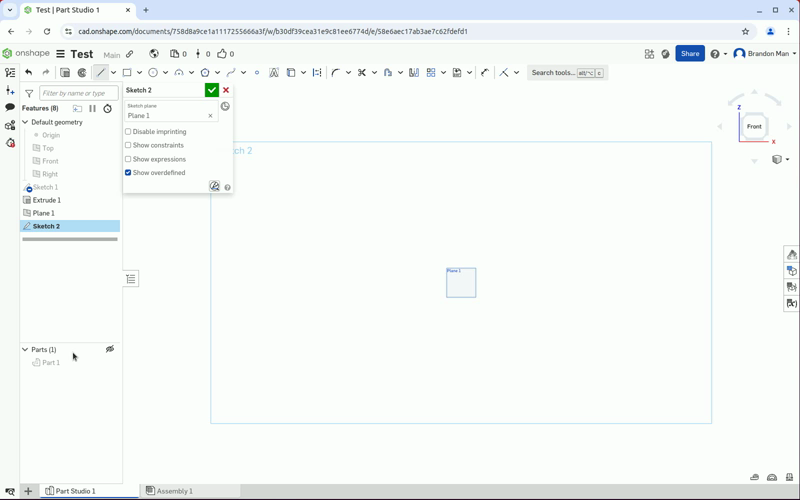
mouse_move(412, 212)
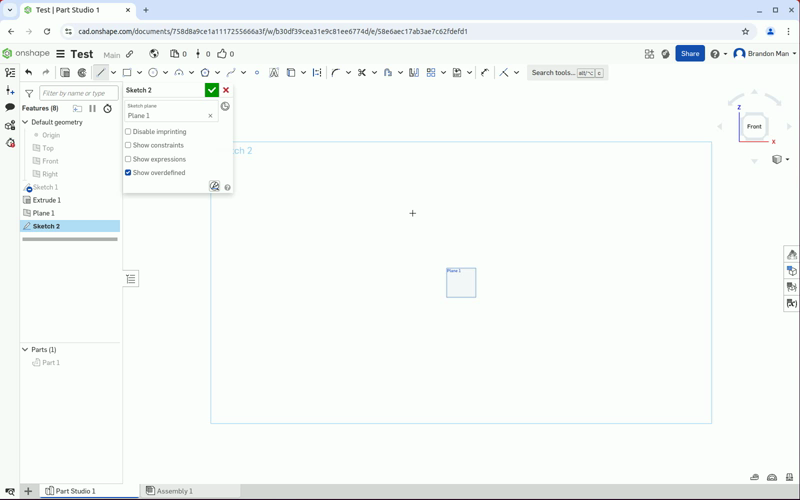
click(412, 212)
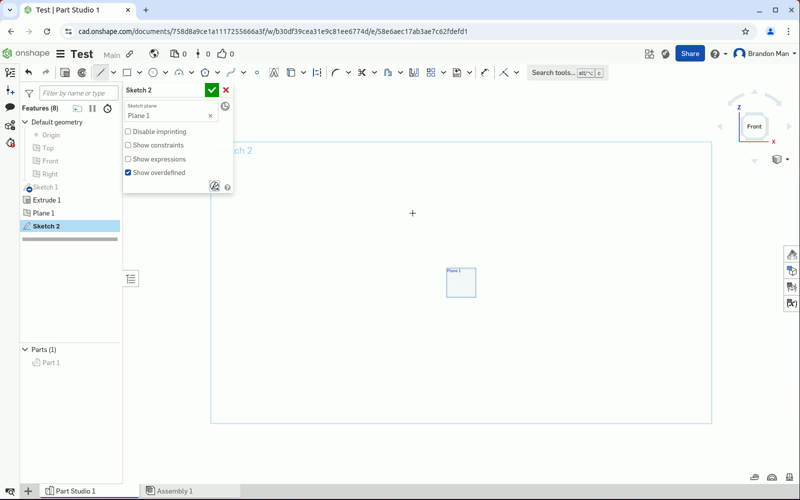
key_up(shift)
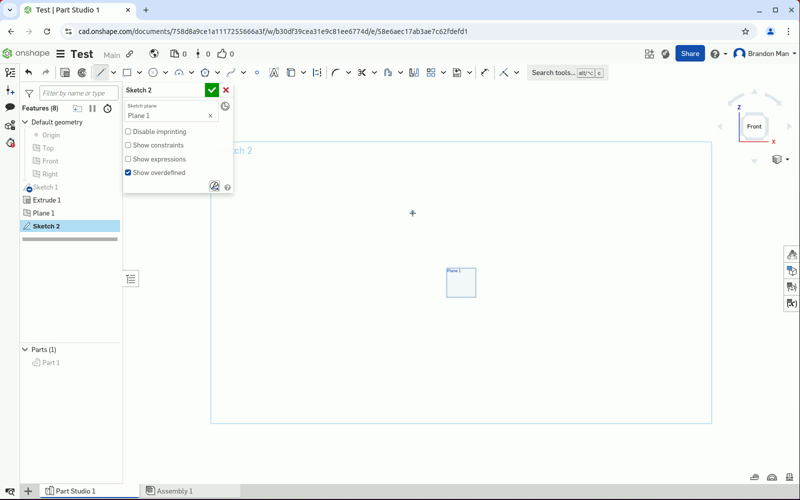
key_down(shift)
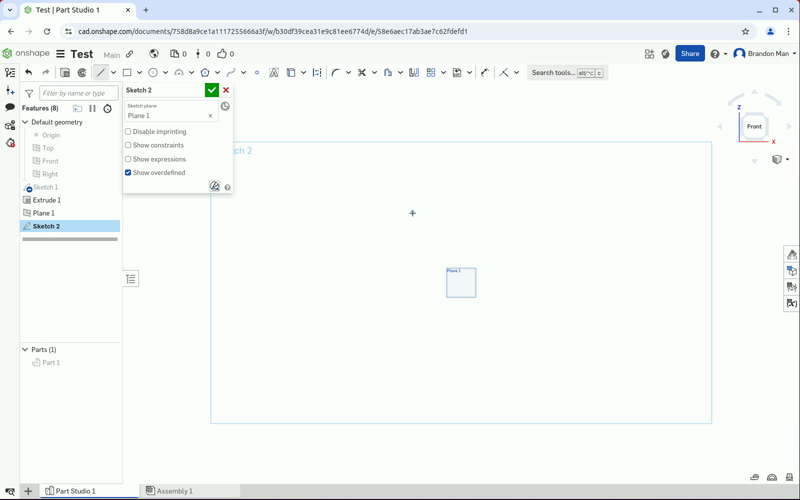
mouse_move(442, 212)
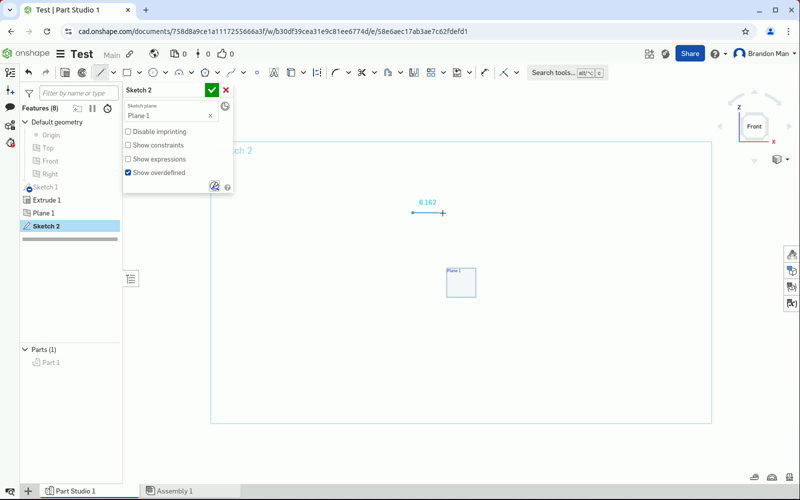
mouse_move(461, 212)
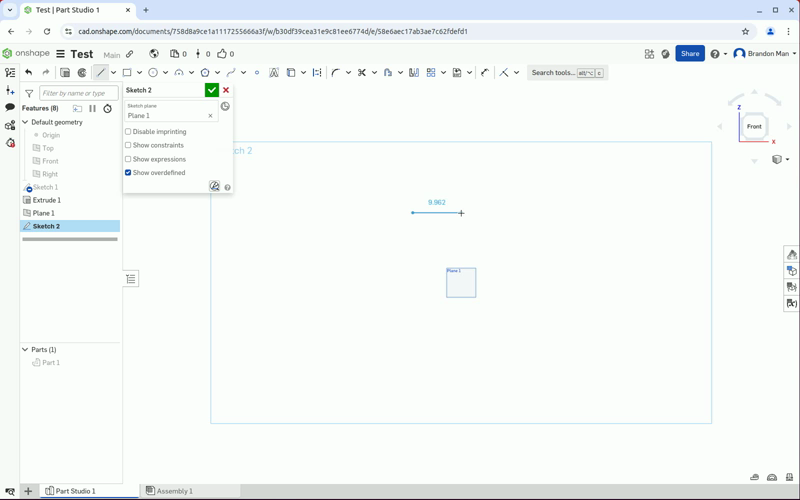
click(461, 212)
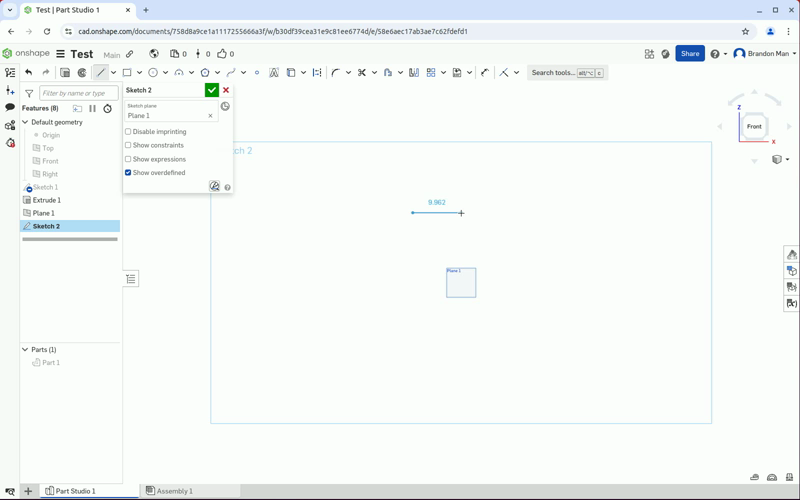
key_up(shift)
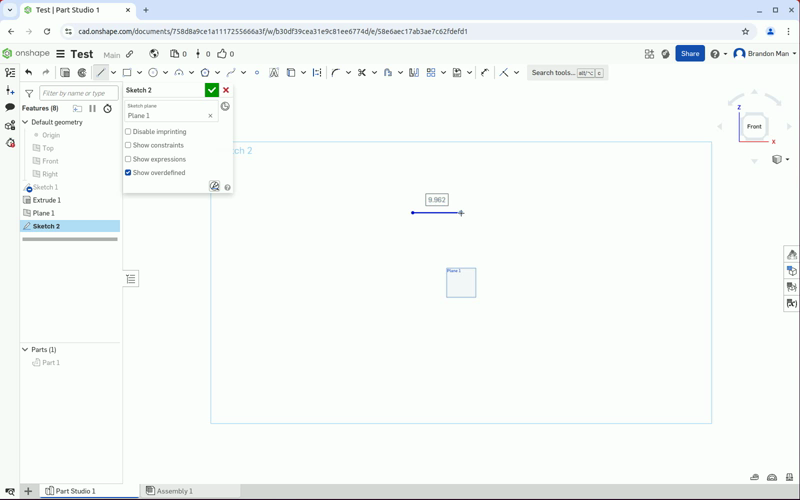
key_down(shift)
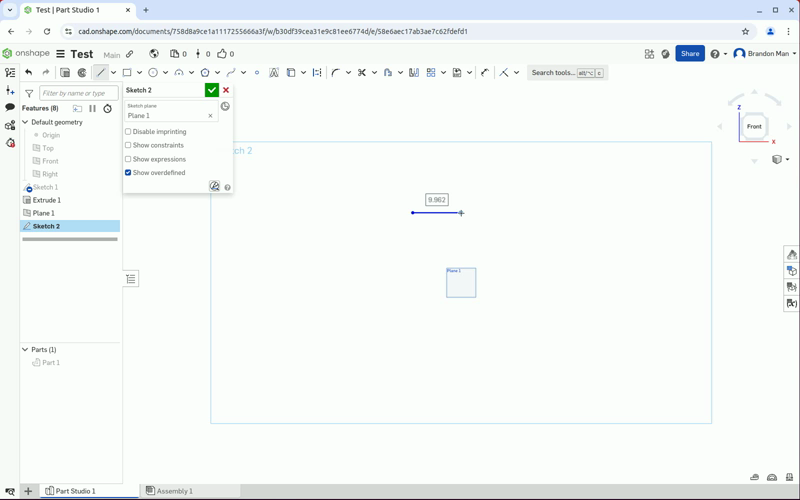
mouse_move(491, 212)
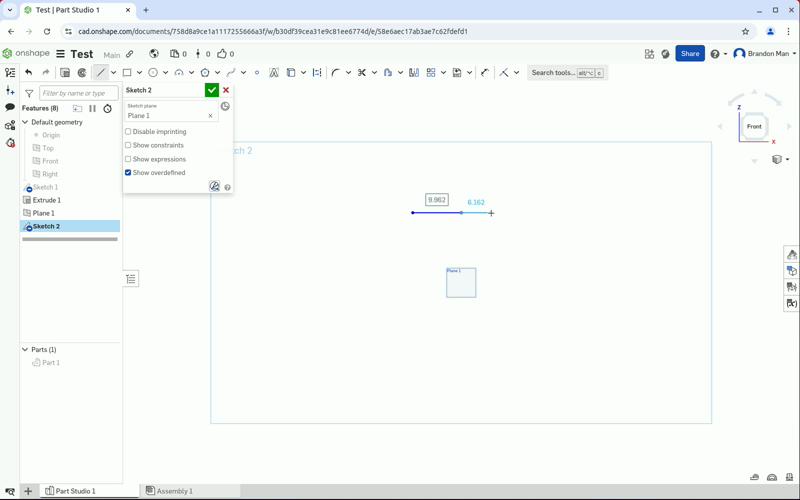
mouse_move(461, 168)
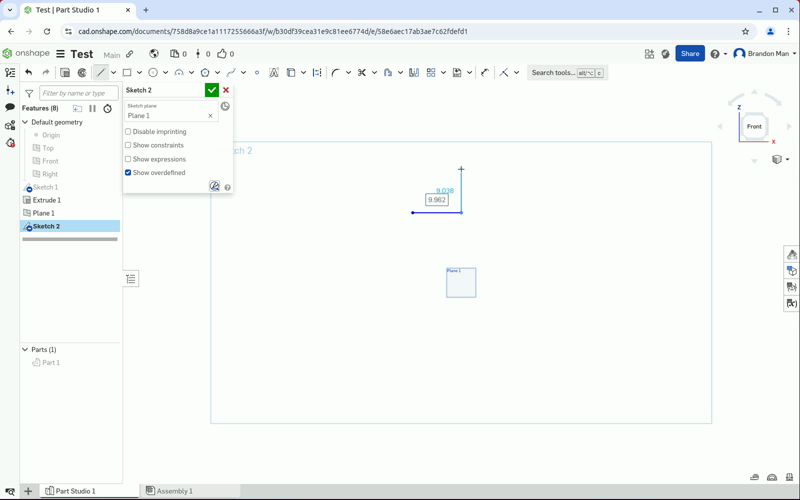
click(461, 168)
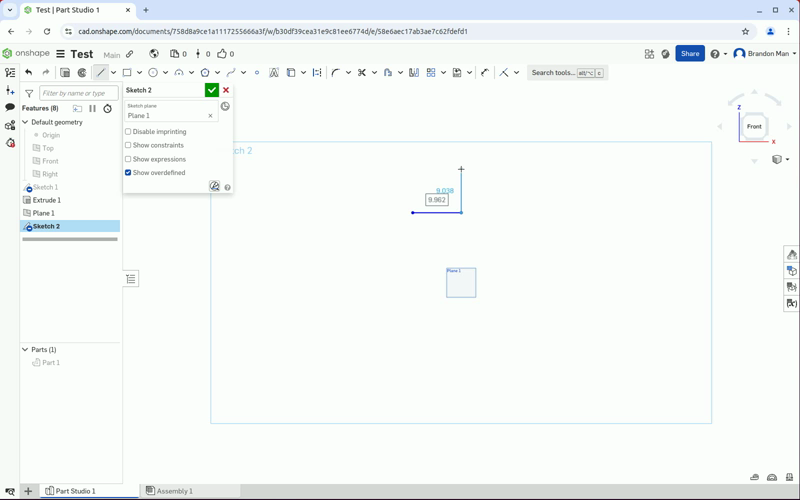
key_up(shift)
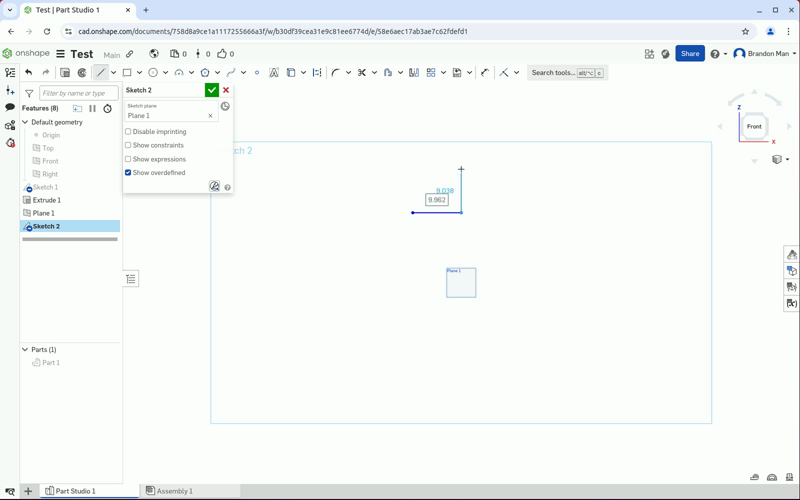
key_down(shift)
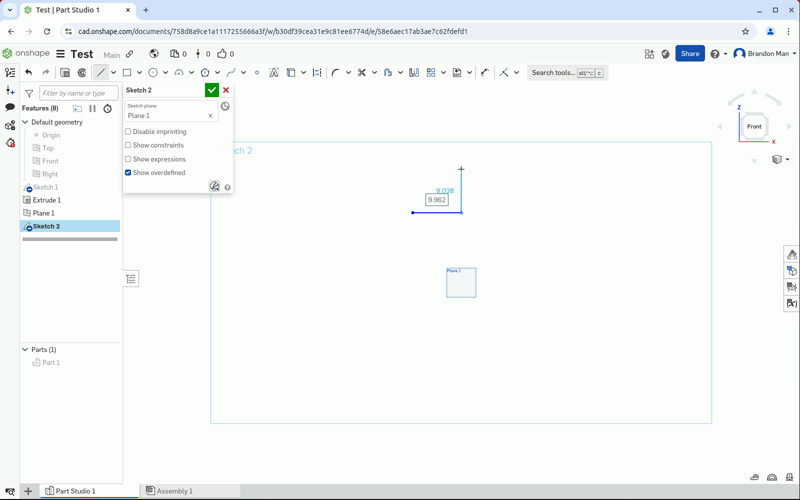
mouse_move(491, 168)
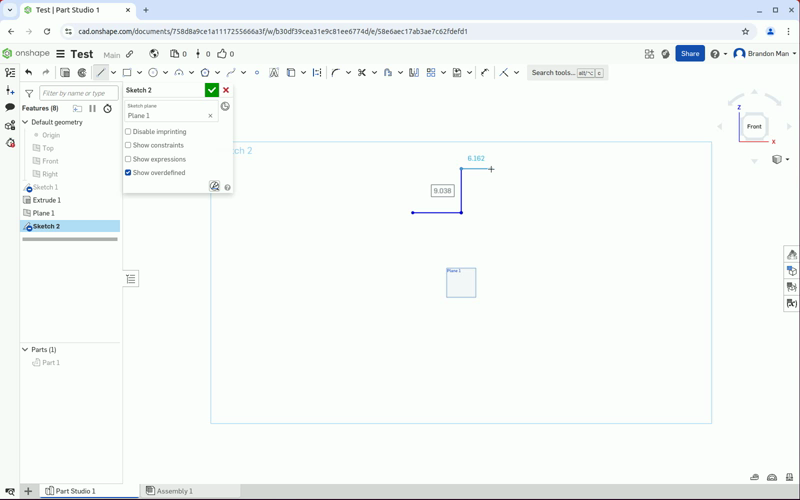
mouse_move(412, 168)
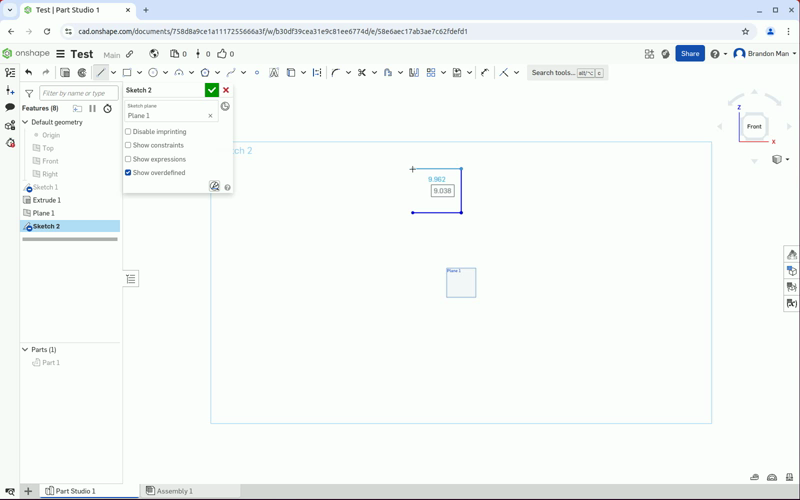
click(412, 168)
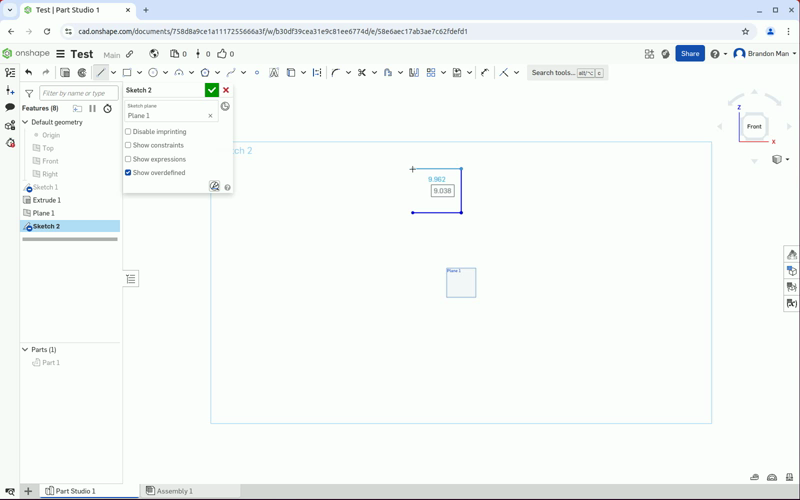
key_up(shift)
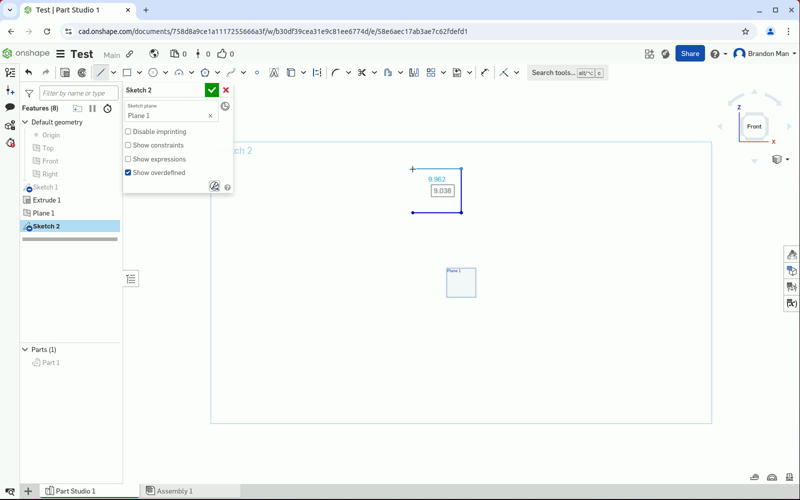
mouse_move(442, 168)
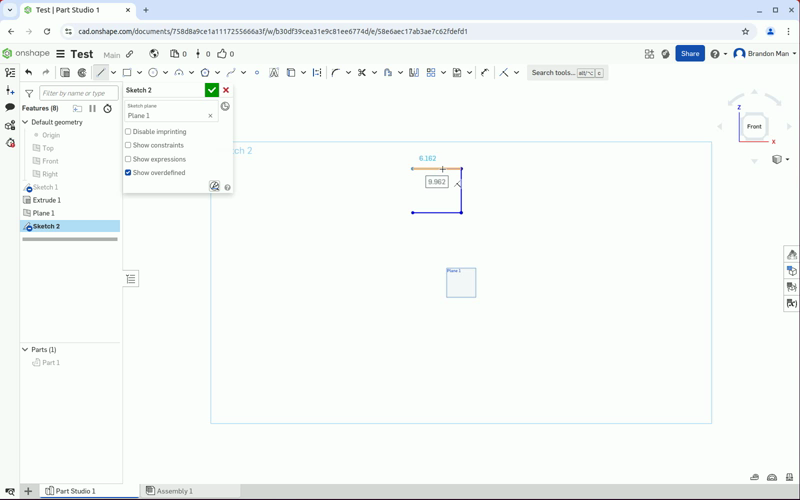
key_down(shift)
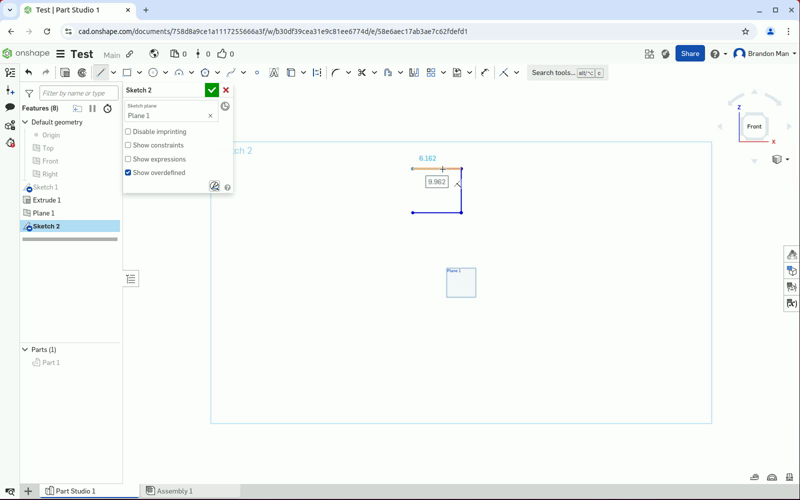
mouse_move(412, 212)
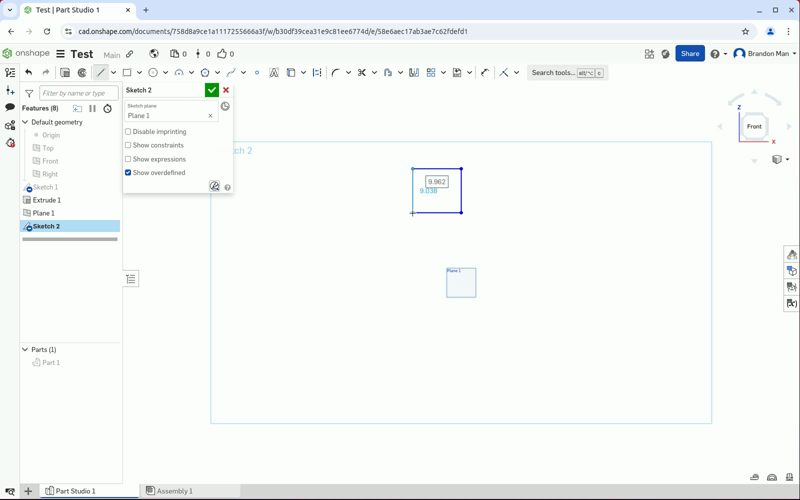
key_up(shift)
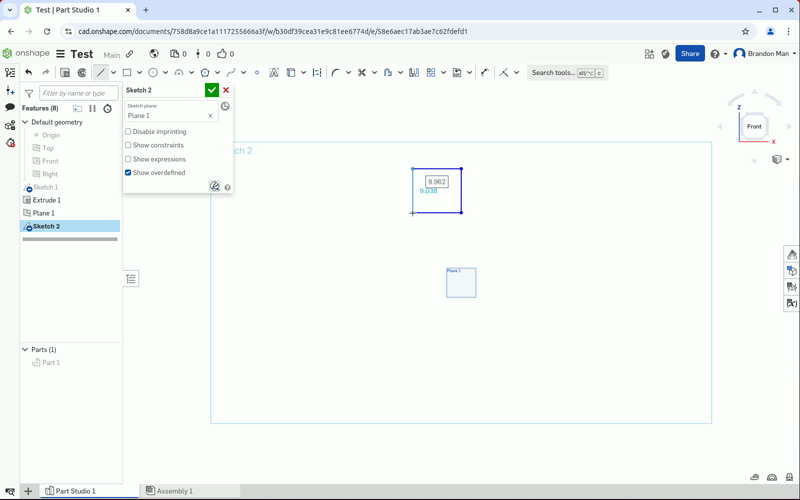
click(412, 212)
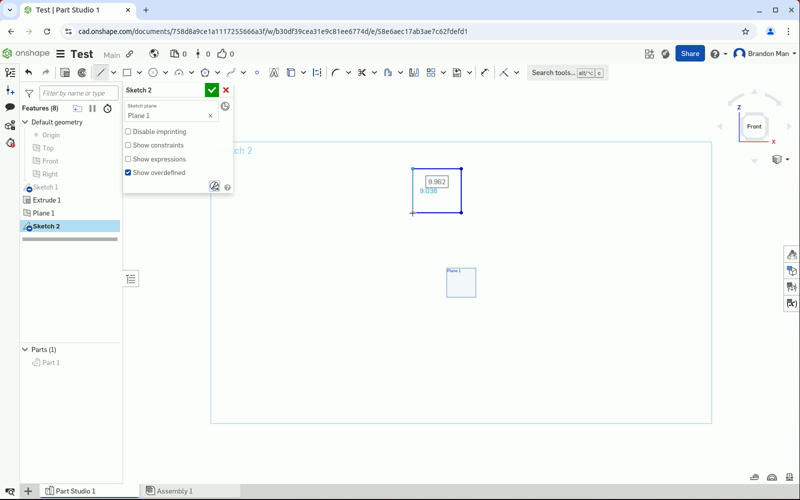
key(esc)
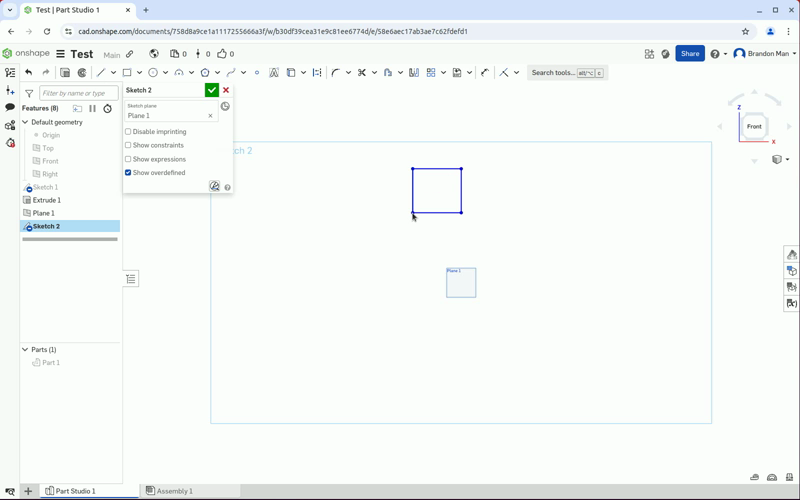
mouse_move(443, 171)
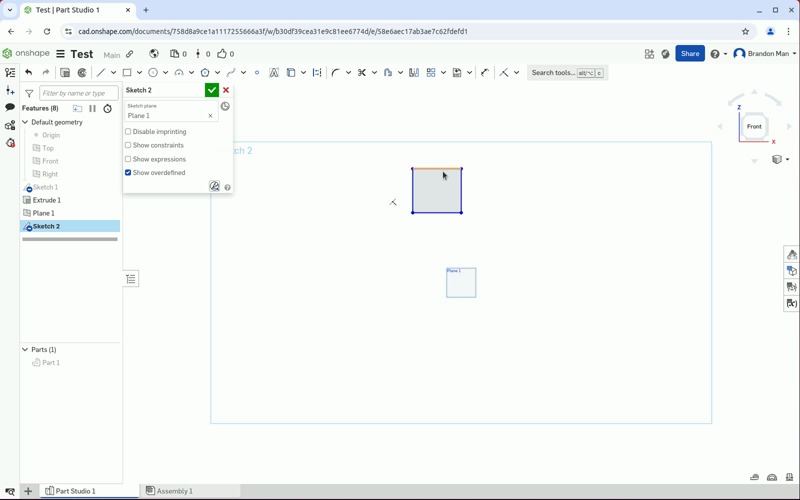
click(443, 171)
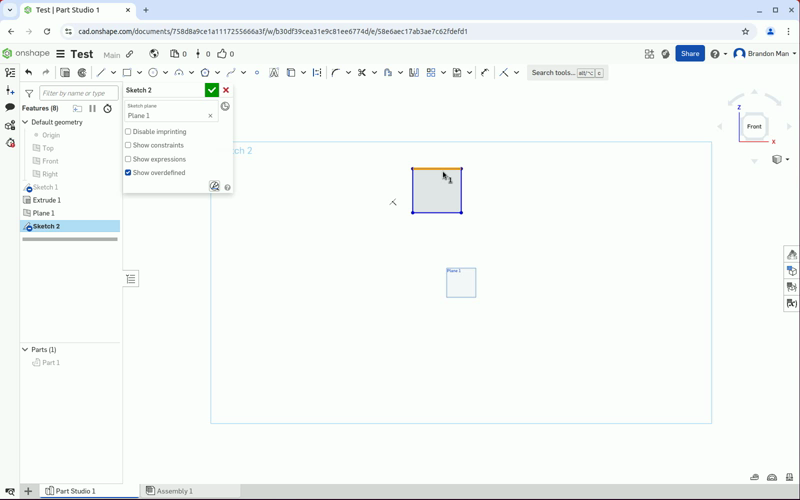
mouse_move(73, 352)
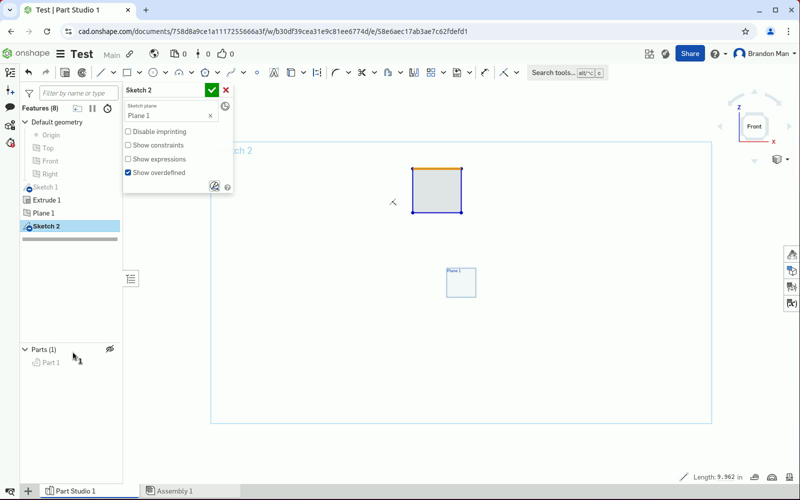
key(shift+y)
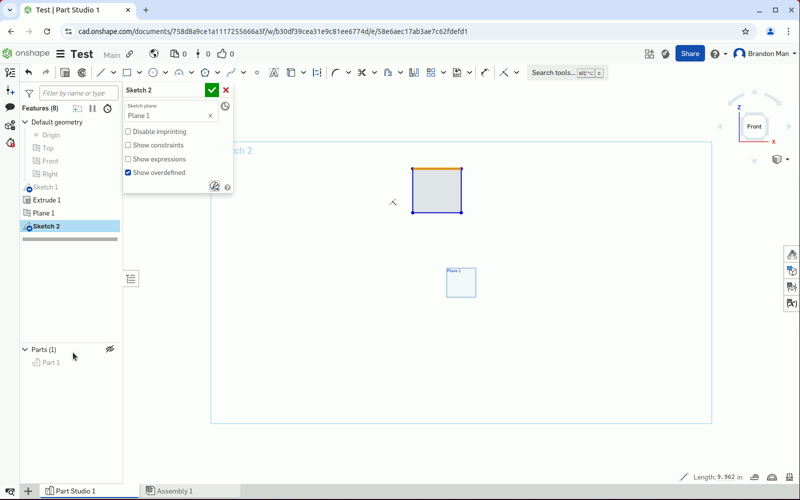
key(shift+e)
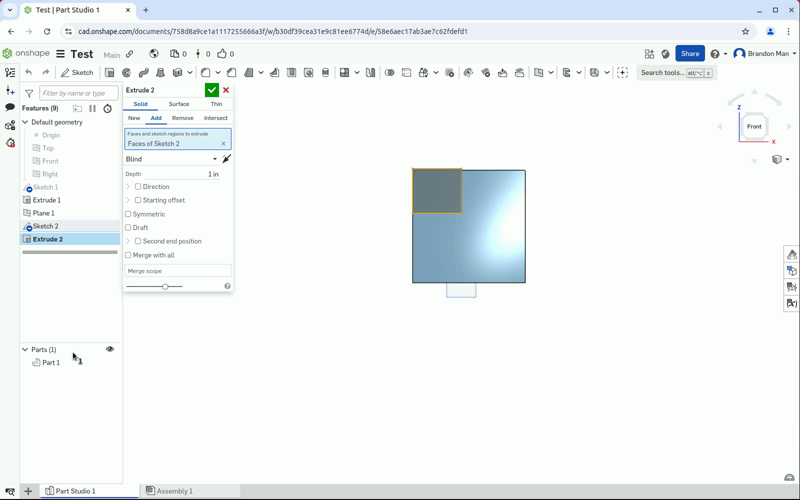
mouse_move(143, 106)
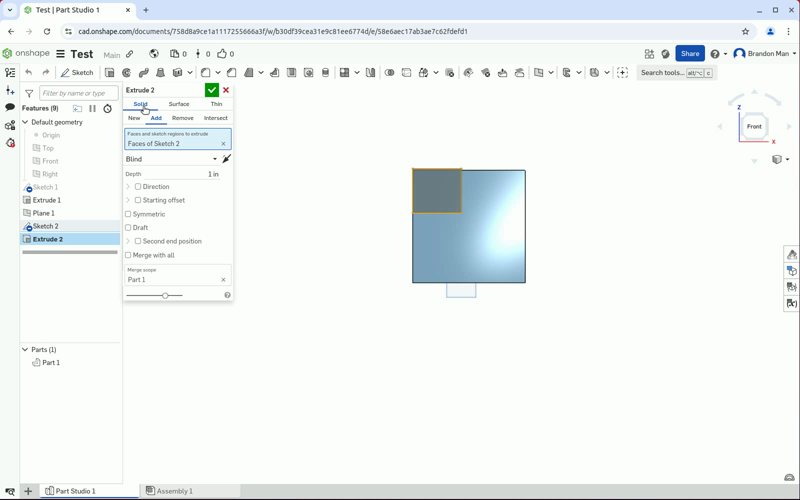
click(143, 106)
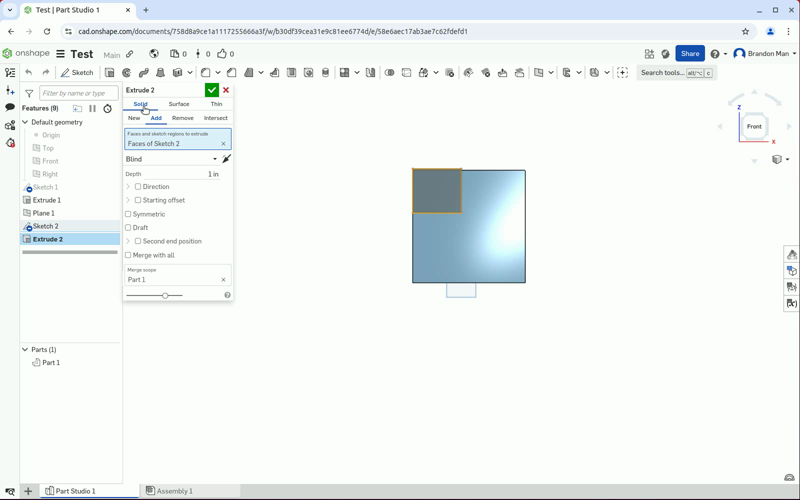
mouse_move(186, 120)
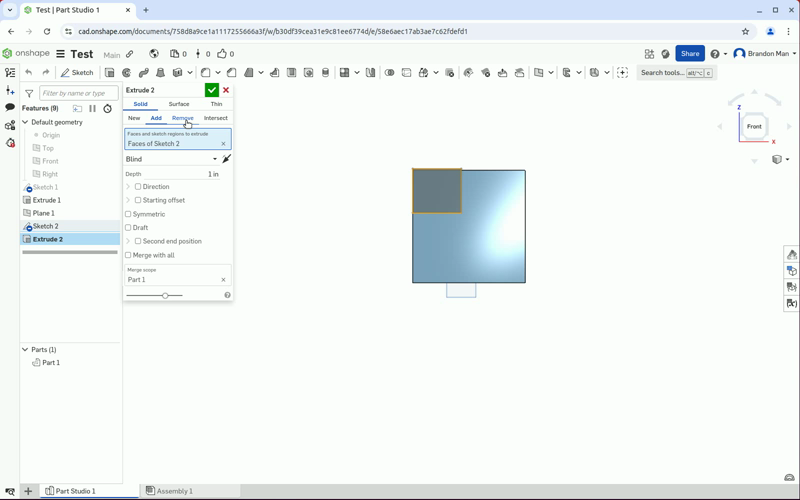
click(186, 120)
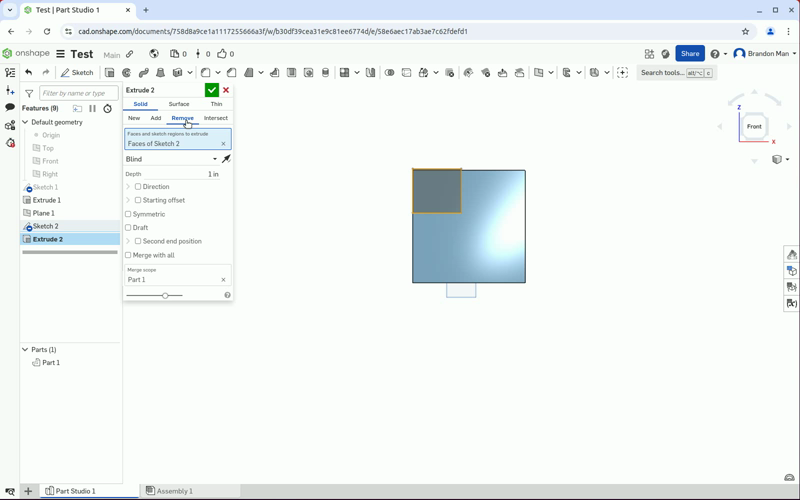
key(tab, 4)
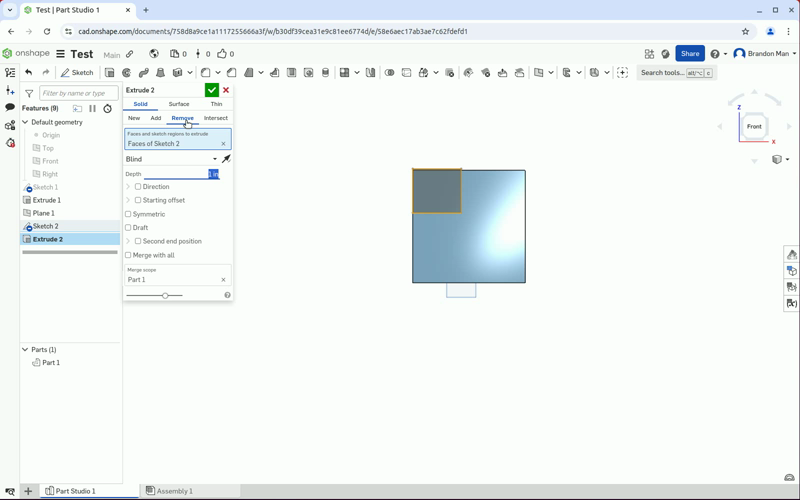
text(11.554)
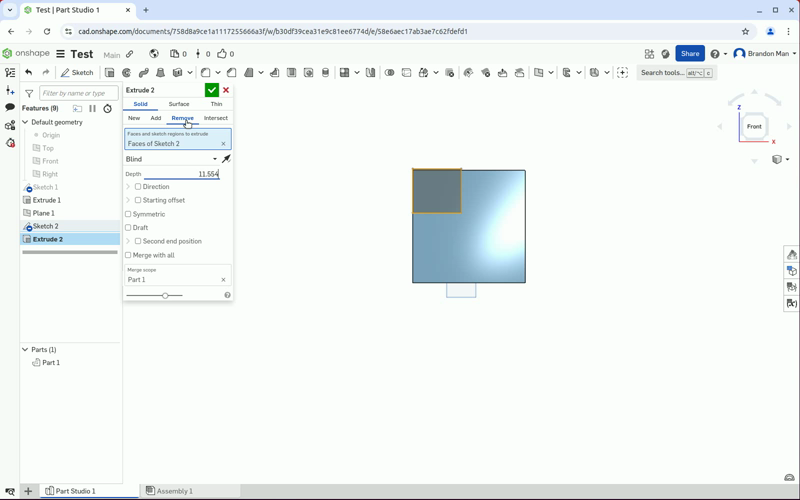
key(tab, 6)
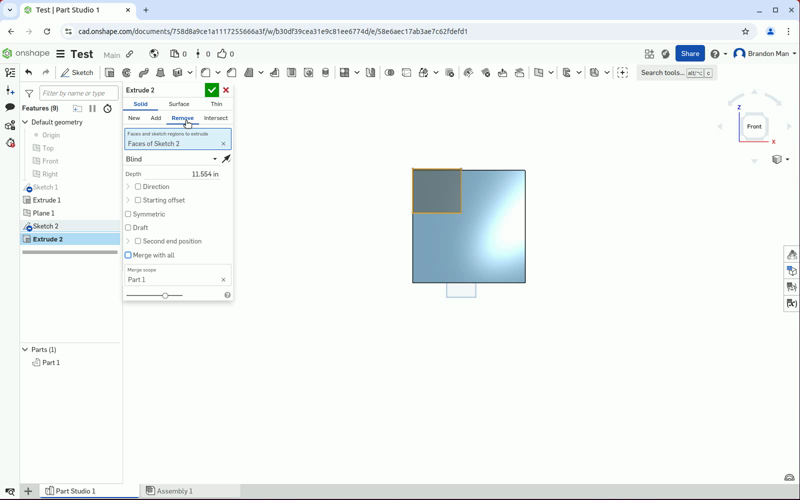
key(space)
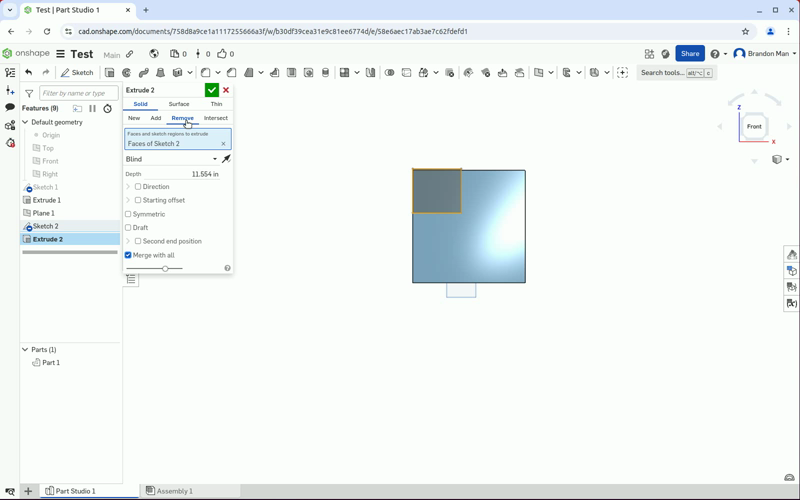
key(enter)
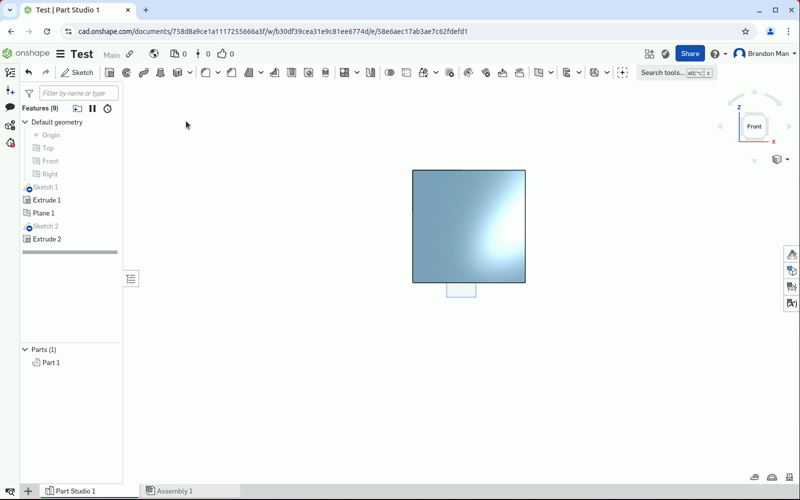
key(shift+h)
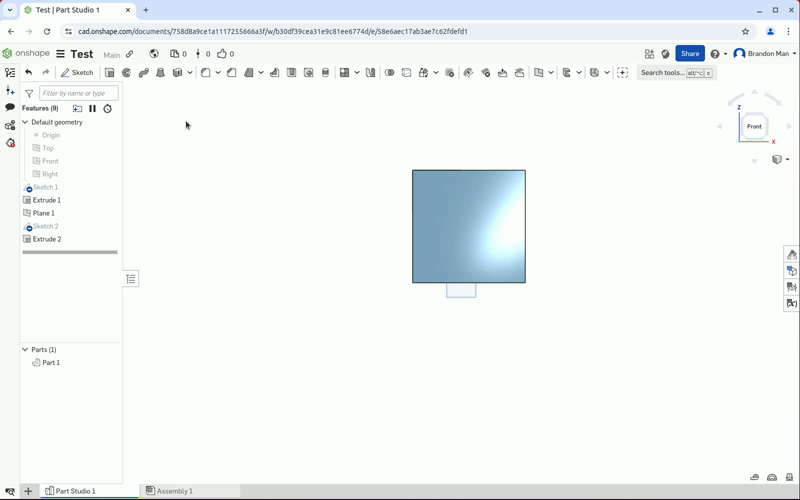
key(shift+h)
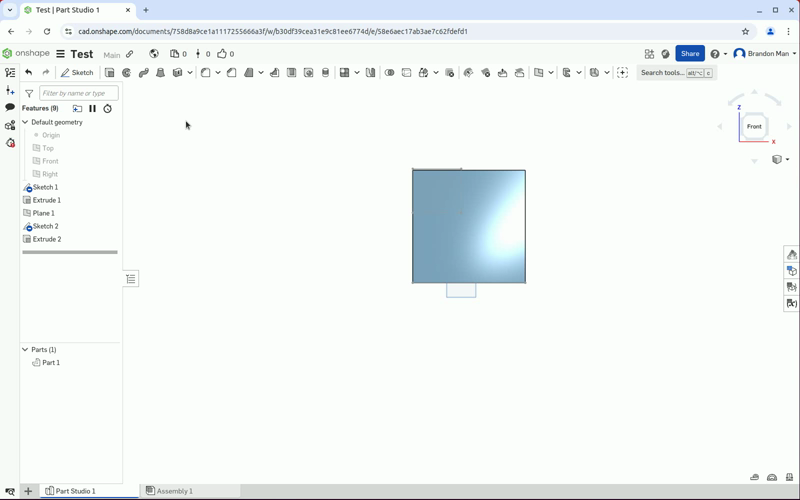
key(shift+7)
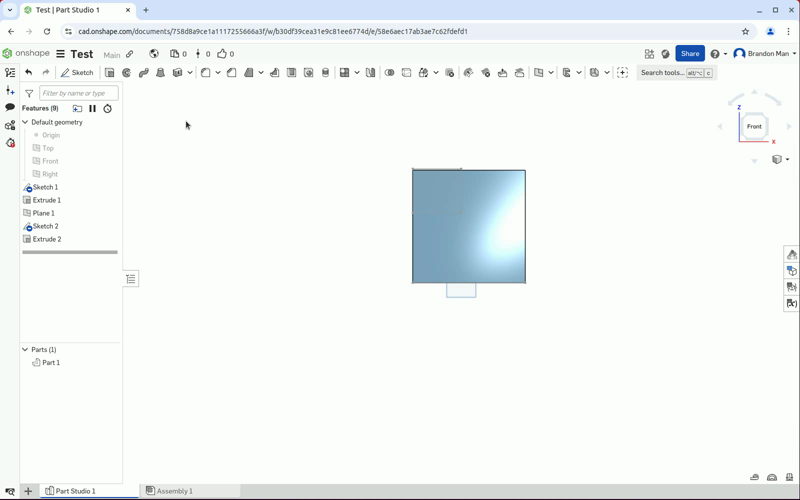
key(left, 2)
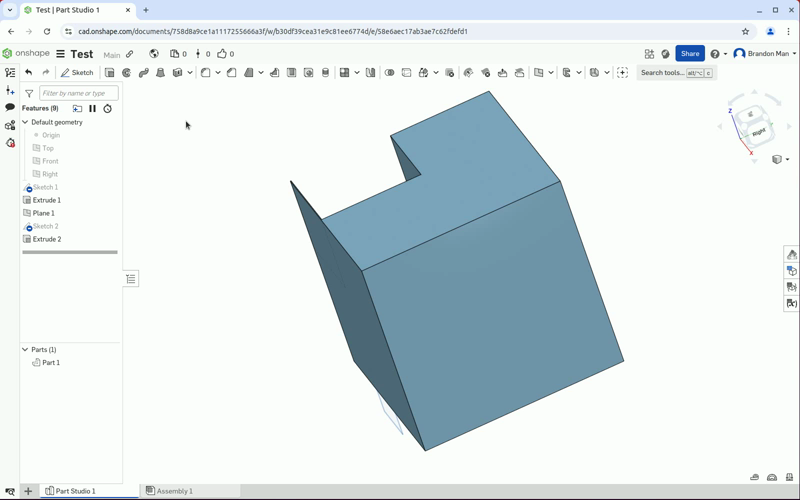
key(down, 2)
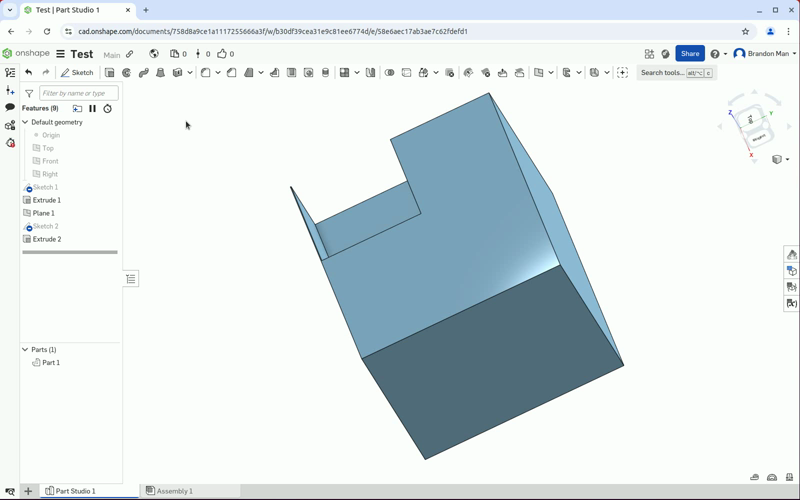
key(up, 2)
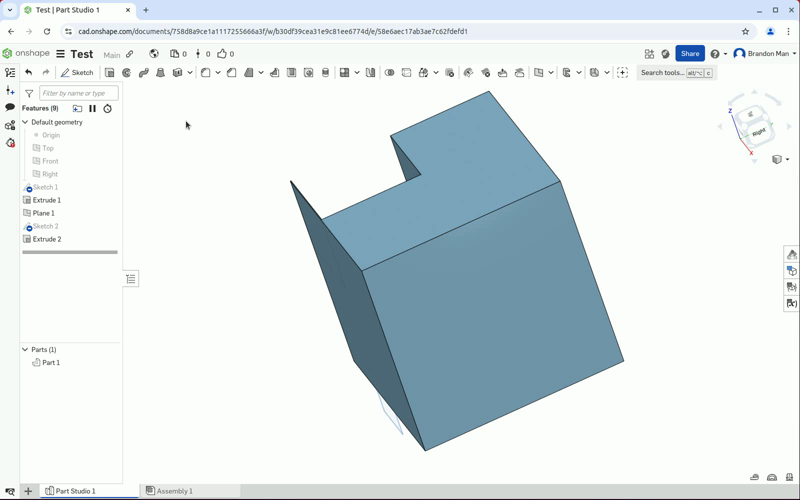
key(right, 2)
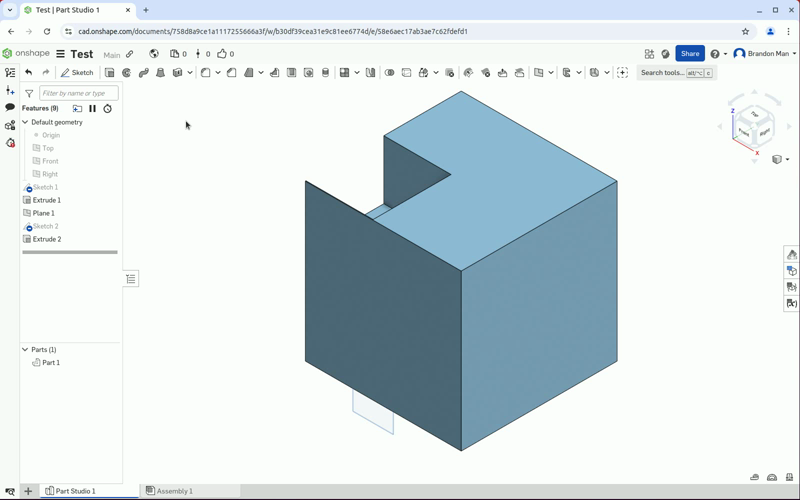
mouse_move(73, 189)
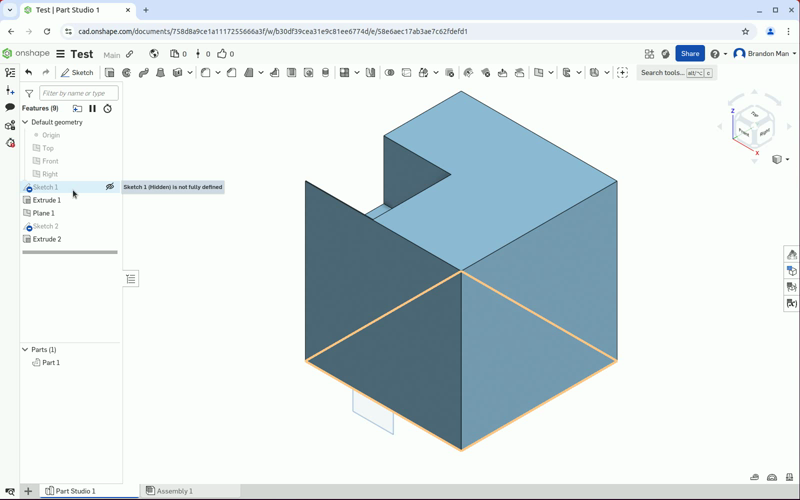
click(73, 189)